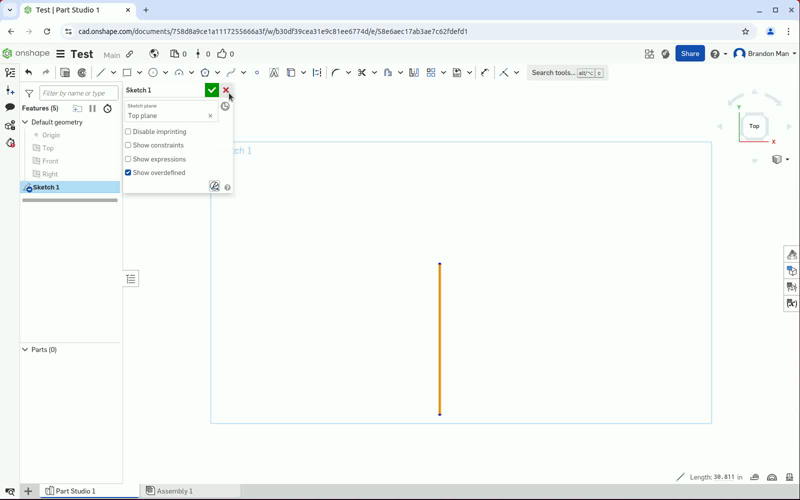
key(shift+h)
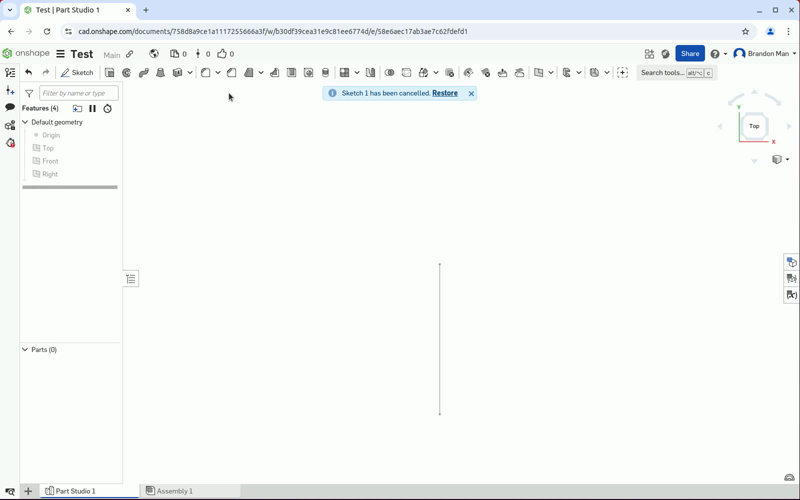
mouse_move(73, 352)
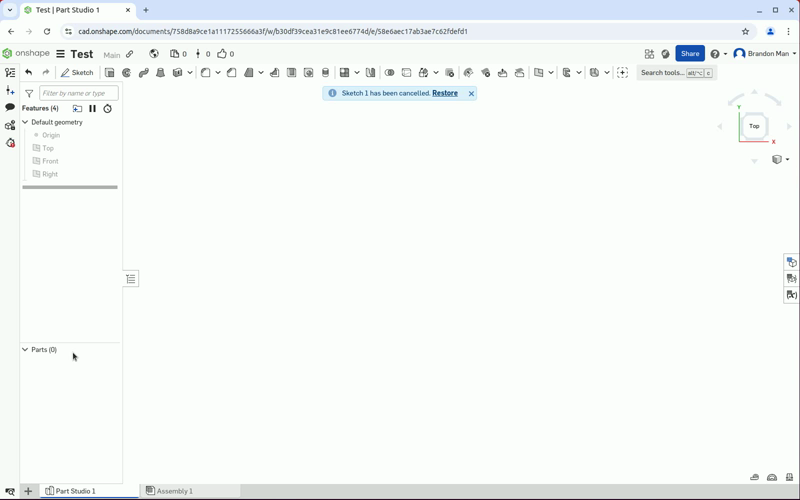
key(y)
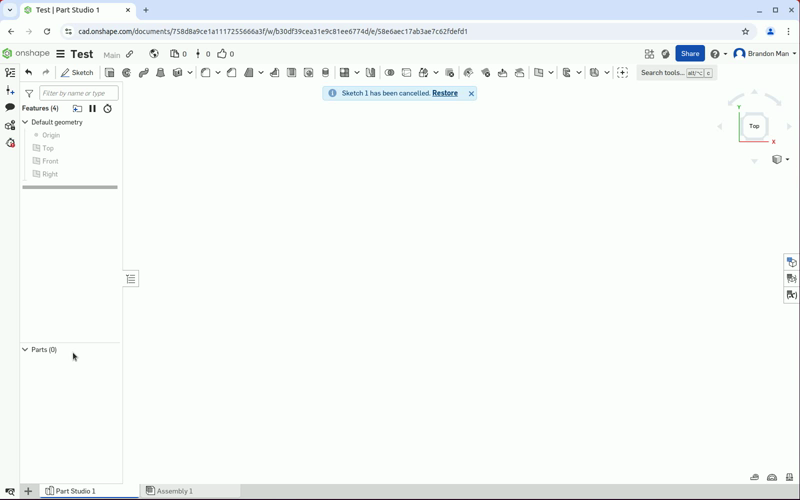
key(shift+p)
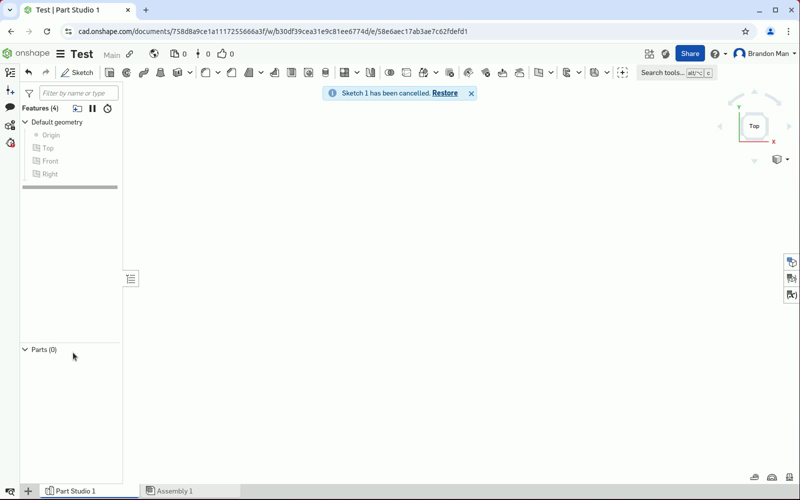
key(space)
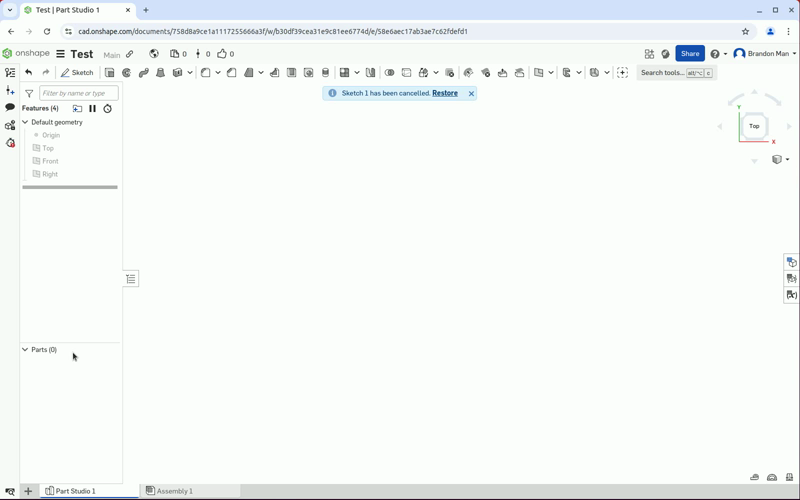
key_down(shift)
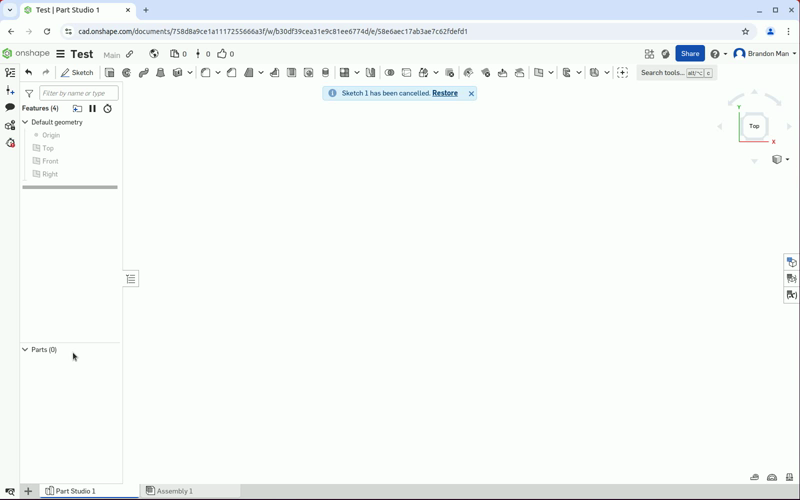
key(up)
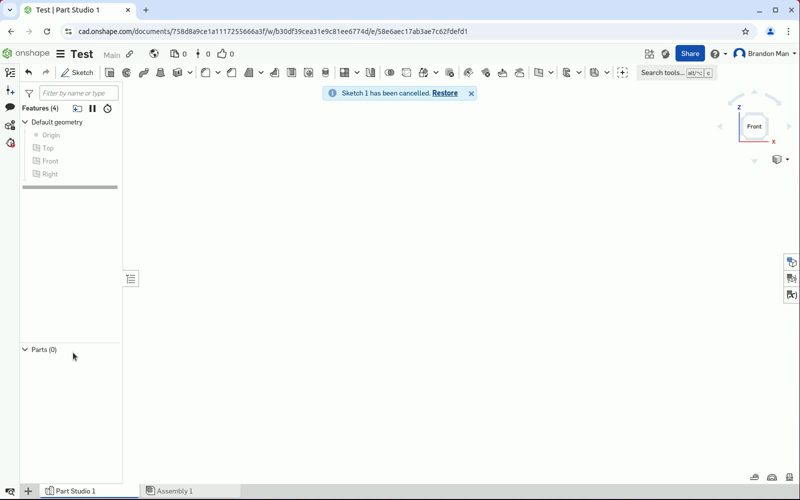
key_up(shift)
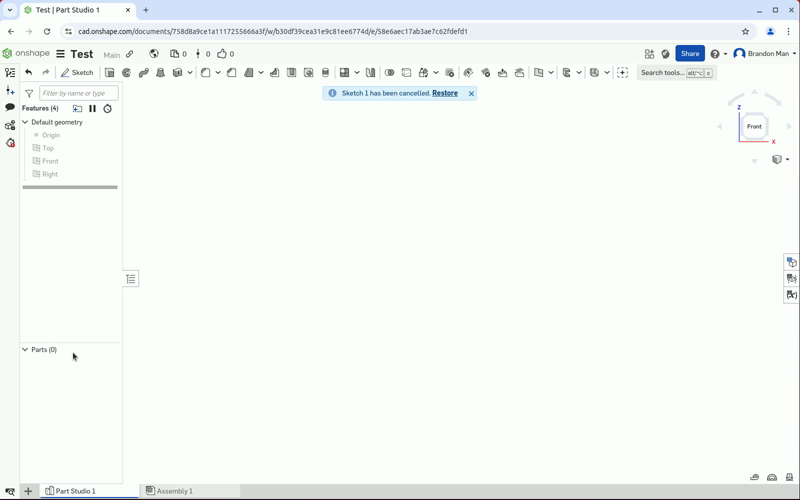
mouse_move(73, 352)
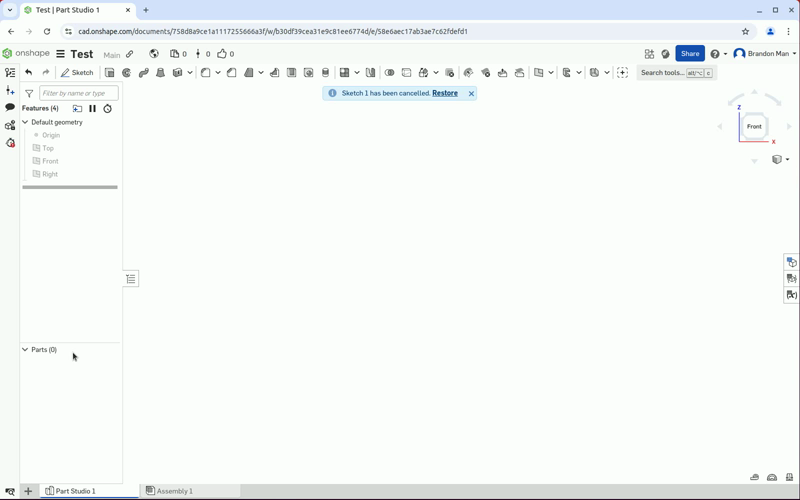
key(shift+y)
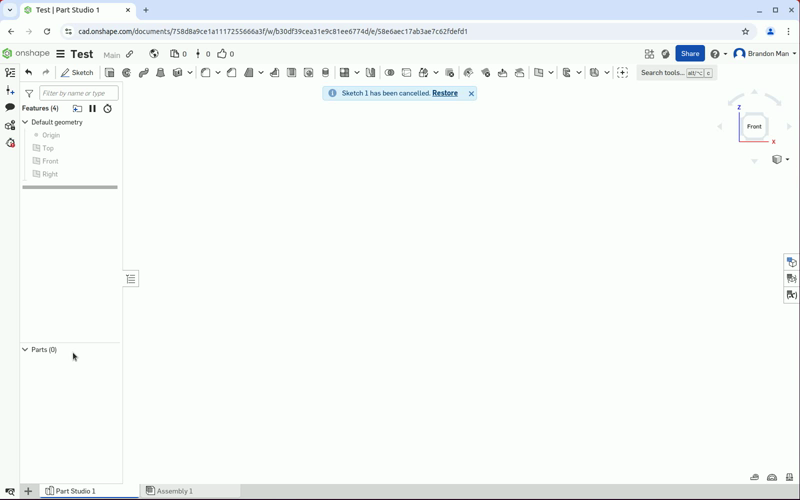
key(shift+s)
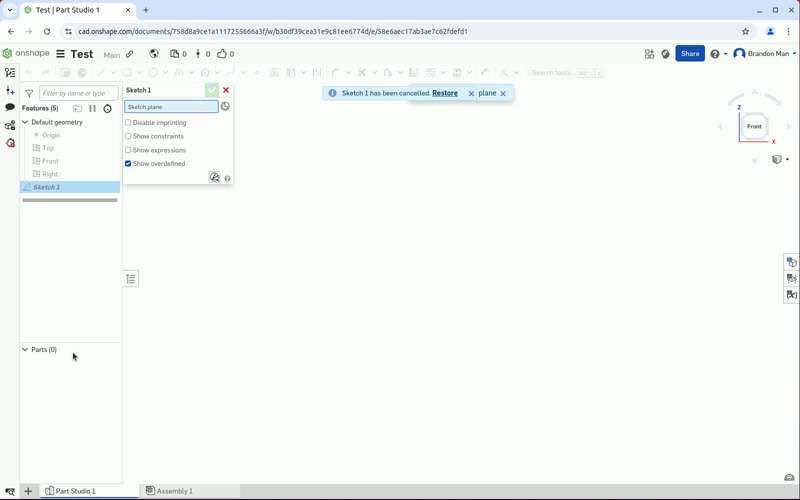
mouse_move(73, 163)
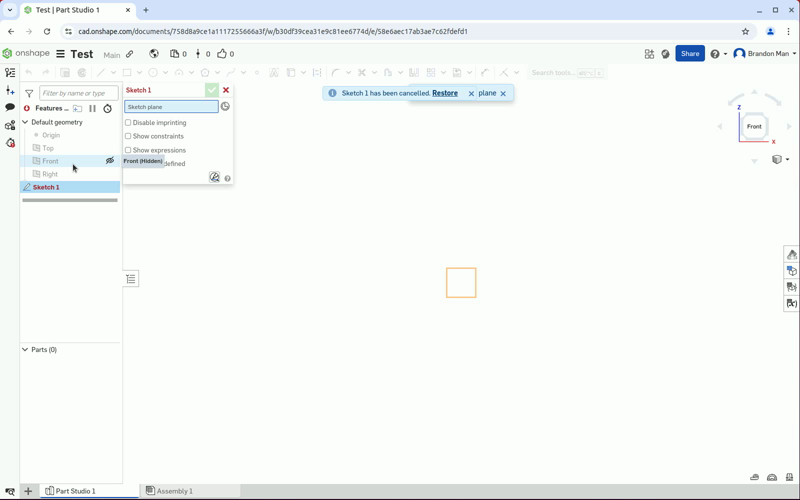
click(73, 163)
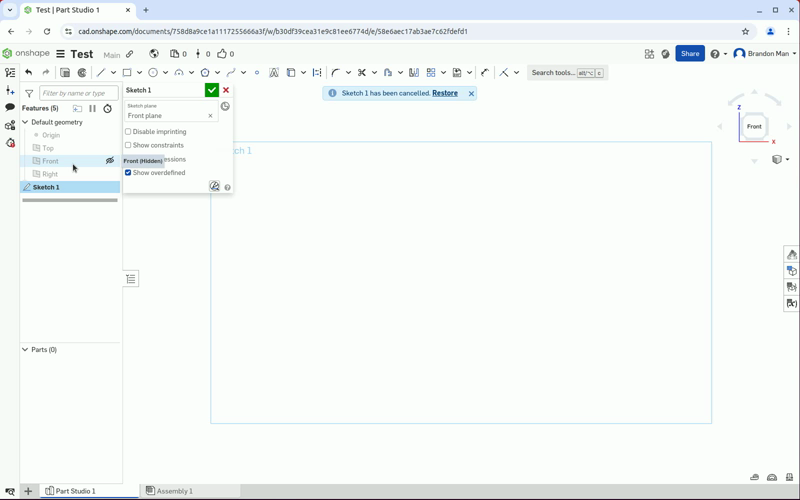
mouse_move(73, 352)
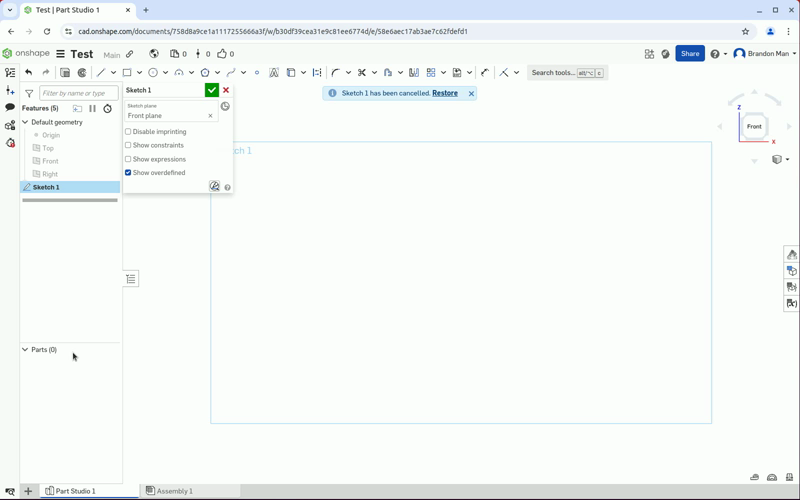
key(y)
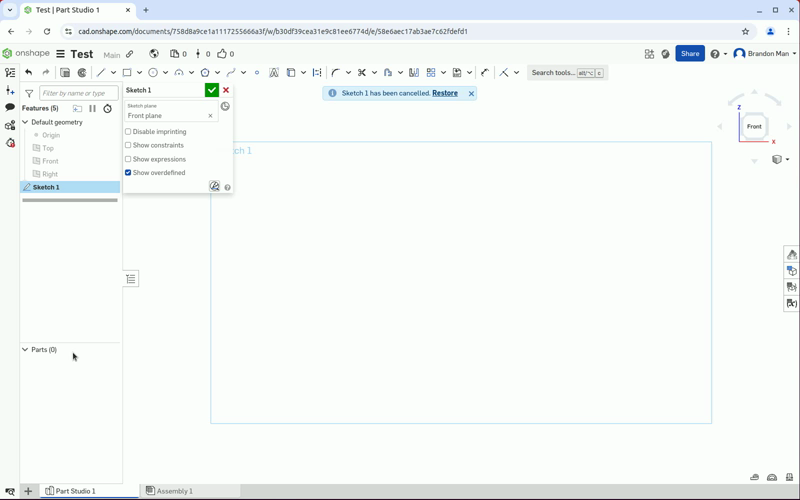
key(l)
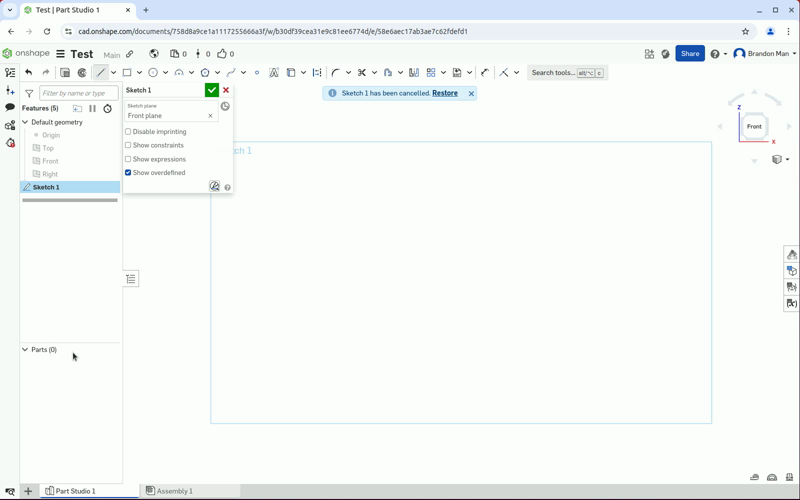
key_down(shift)
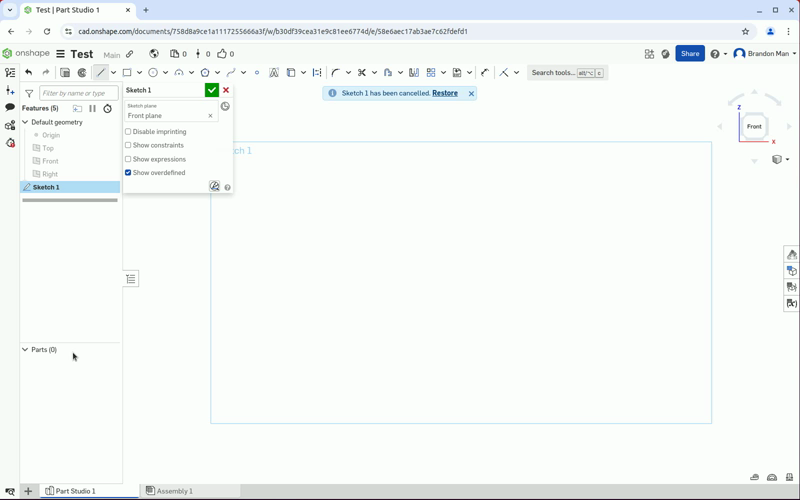
mouse_move(348, 282)
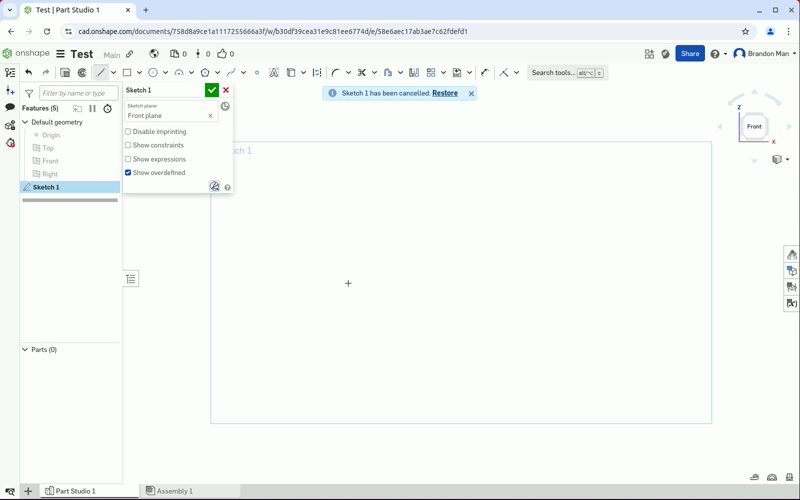
click(348, 282)
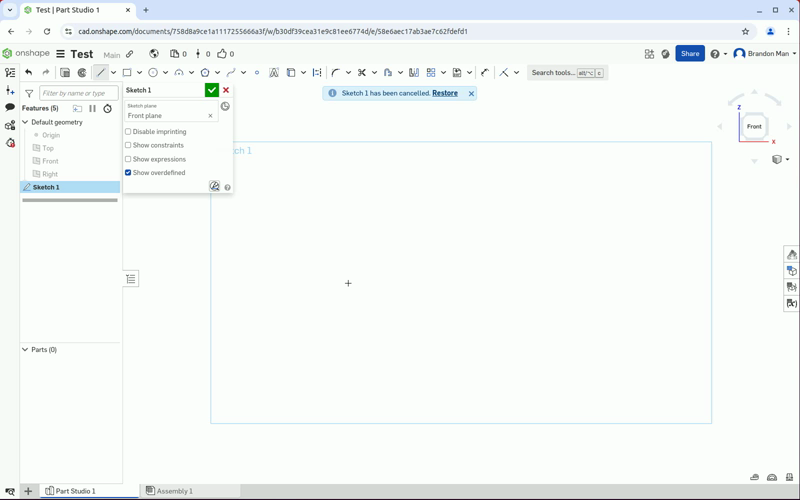
key_up(shift)
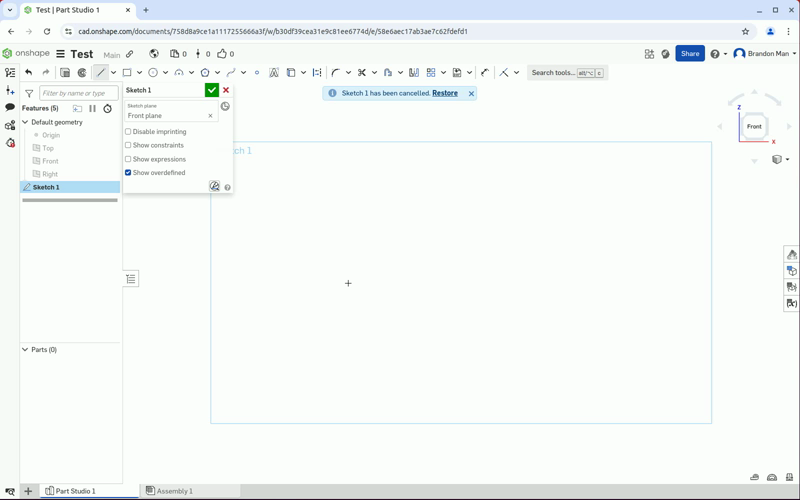
key_down(shift)
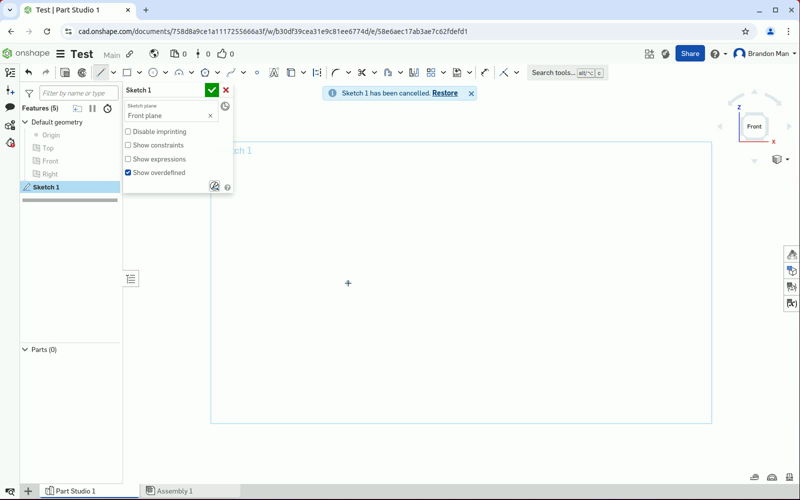
mouse_move(460, 282)
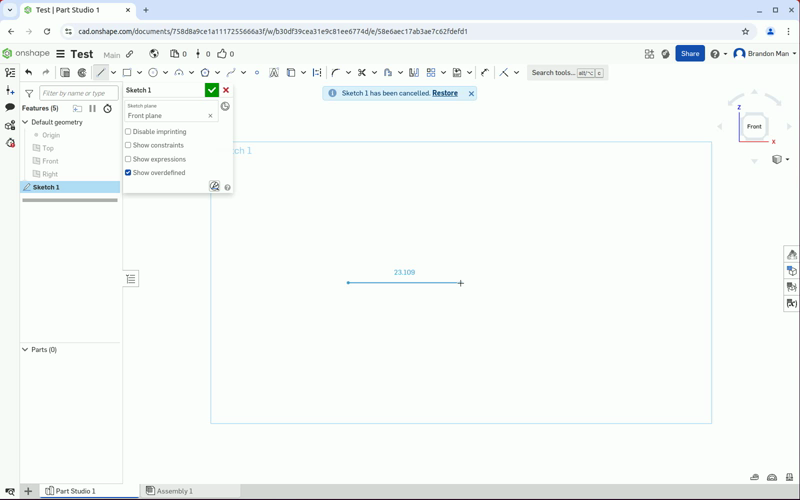
click(460, 282)
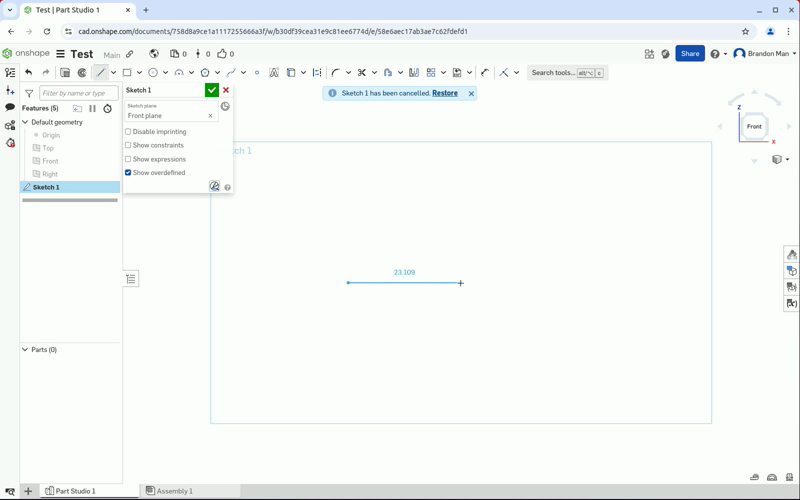
key_up(shift)
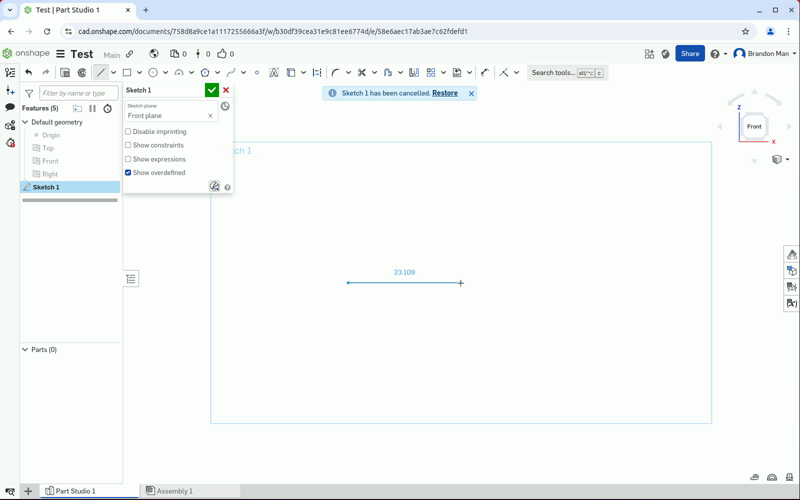
key_down(shift)
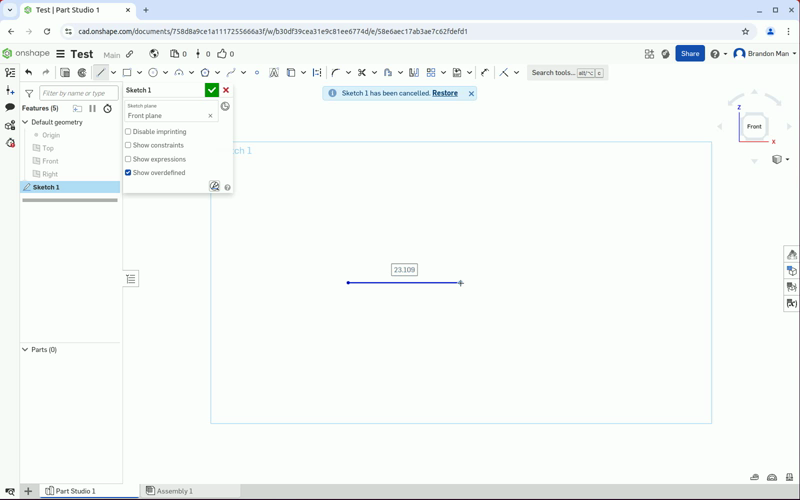
mouse_move(460, 170)
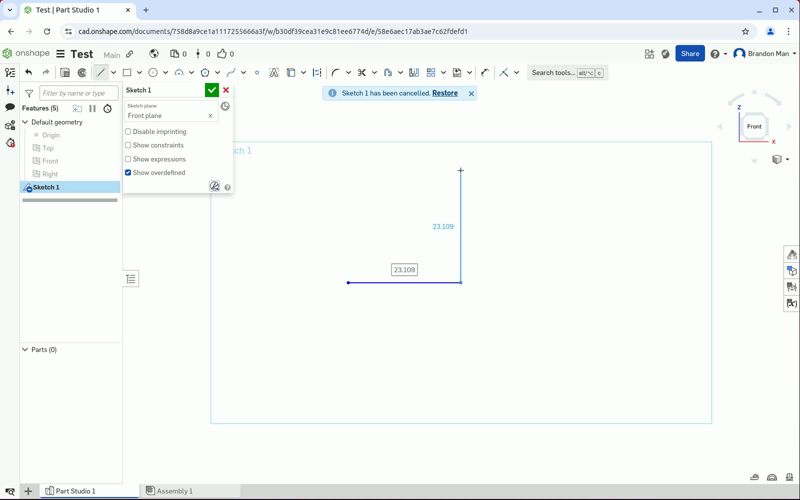
click(460, 170)
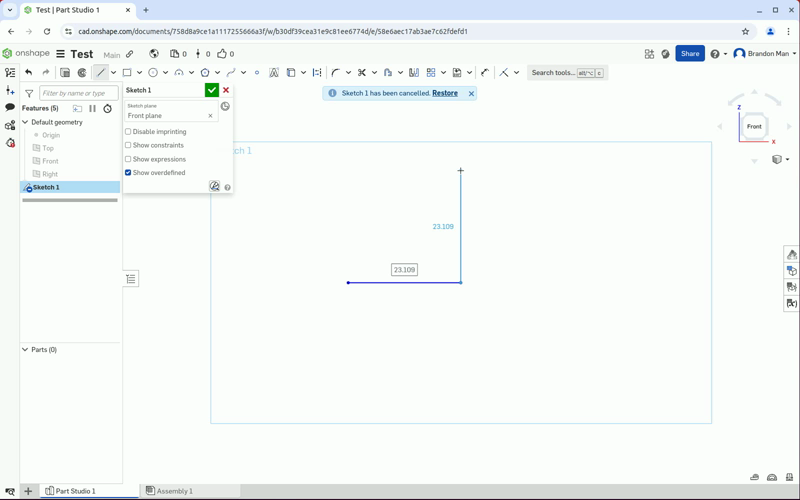
key_up(shift)
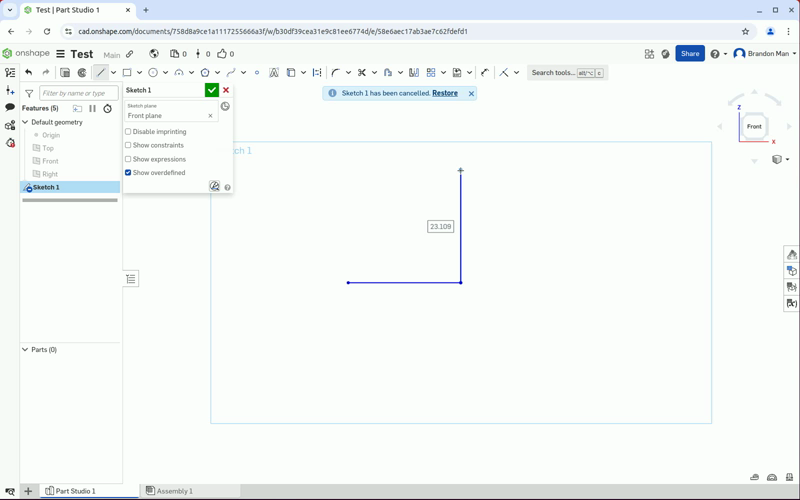
key_down(shift)
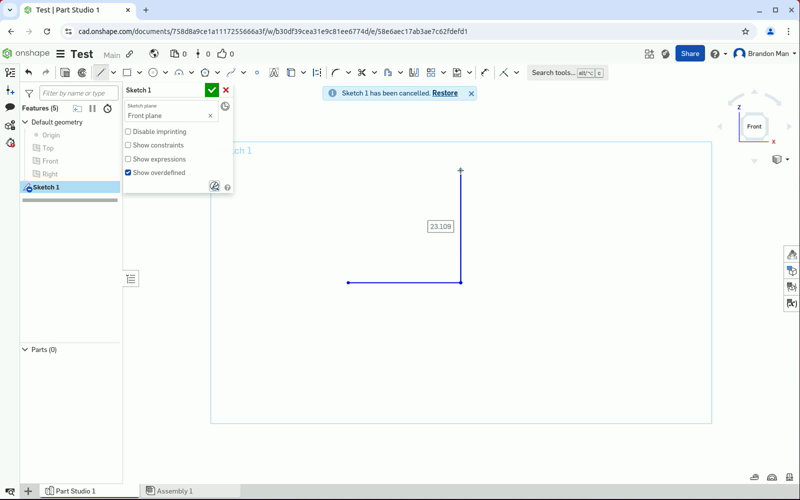
mouse_move(348, 170)
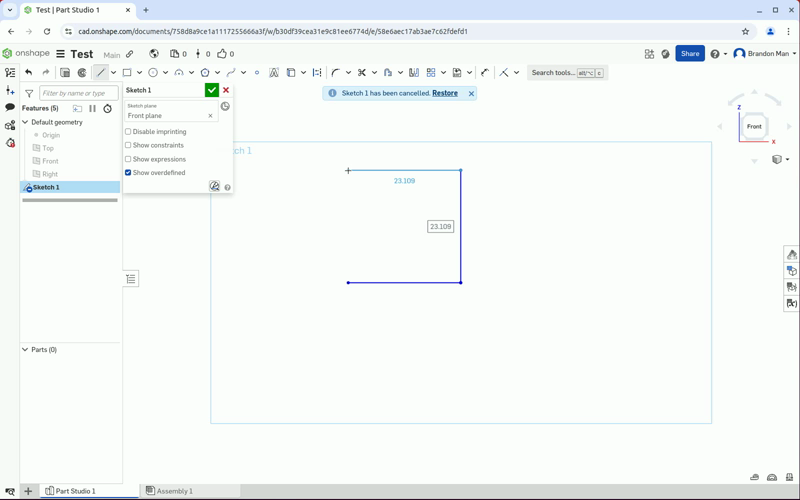
click(348, 170)
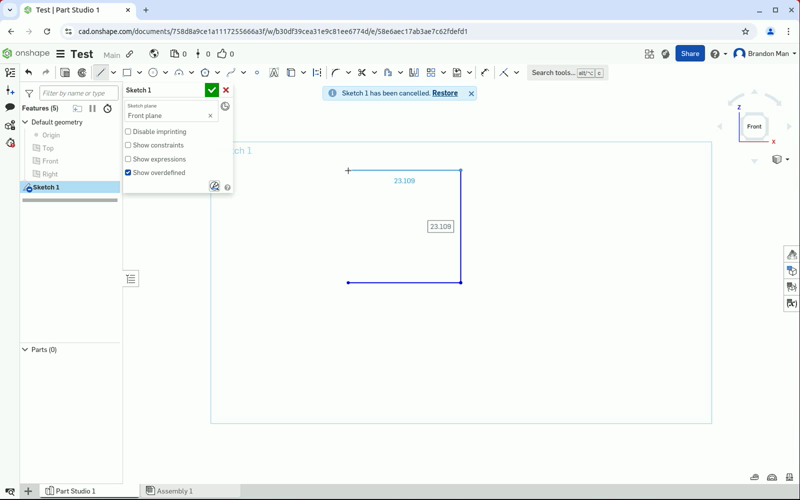
key_up(shift)
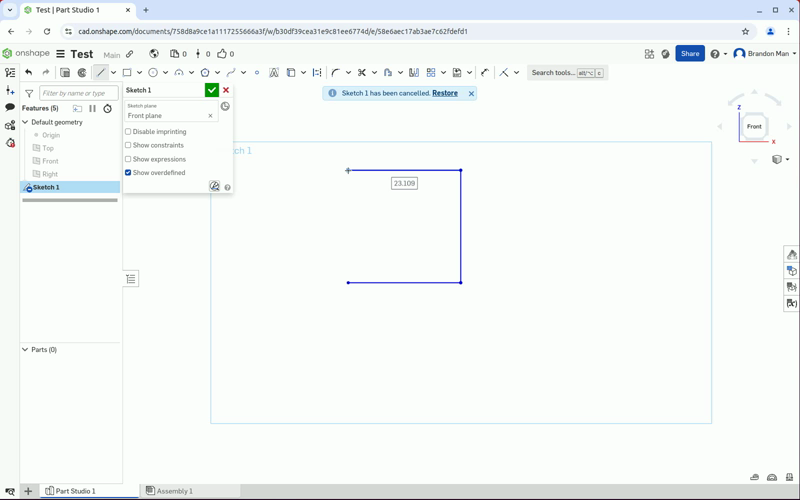
key_down(shift)
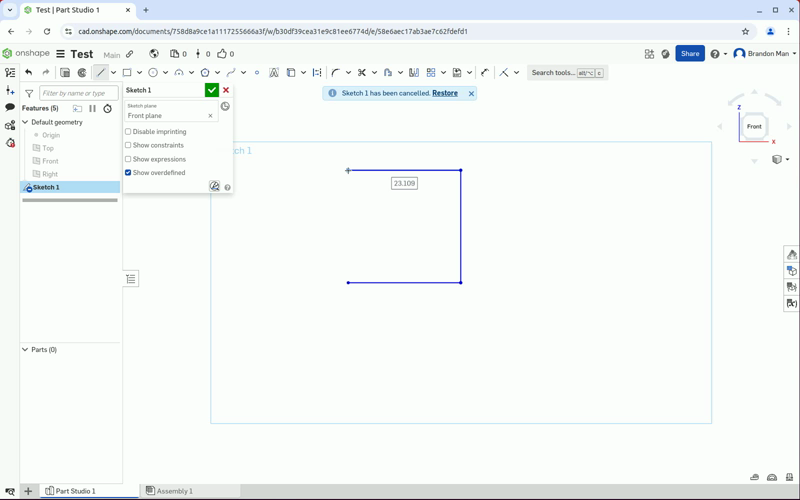
mouse_move(348, 282)
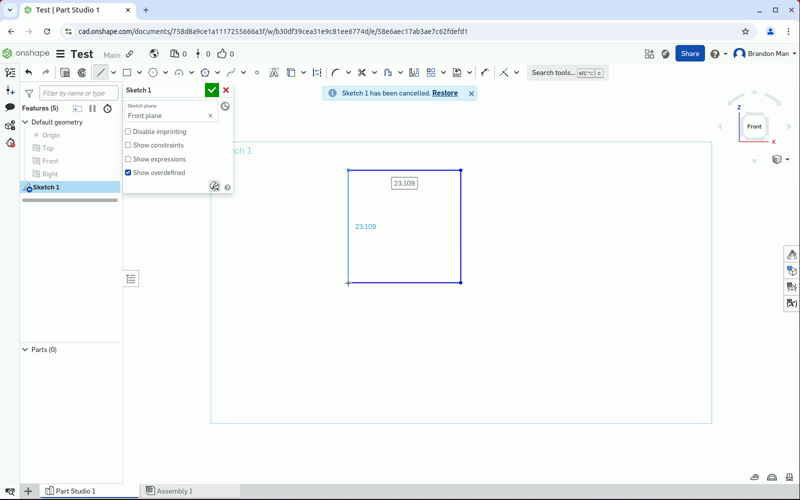
key_up(shift)
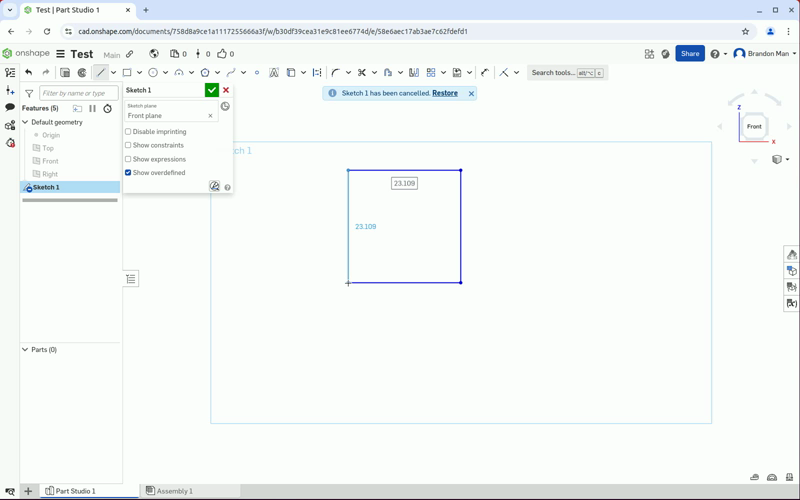
click(348, 282)
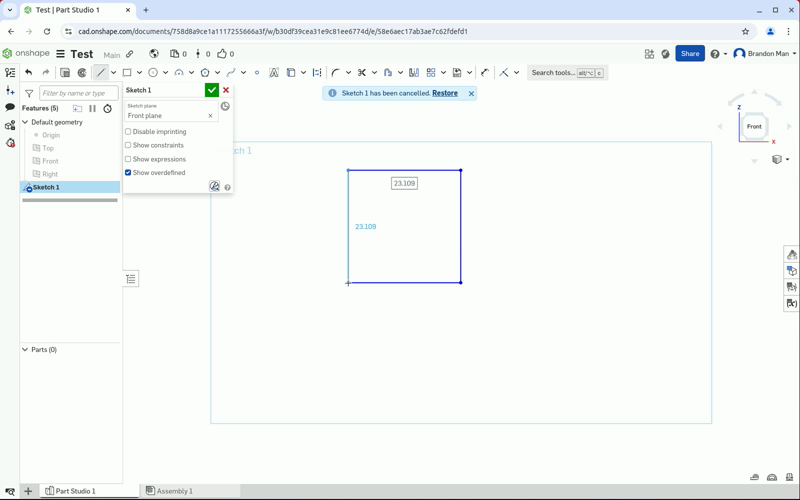
key(esc)
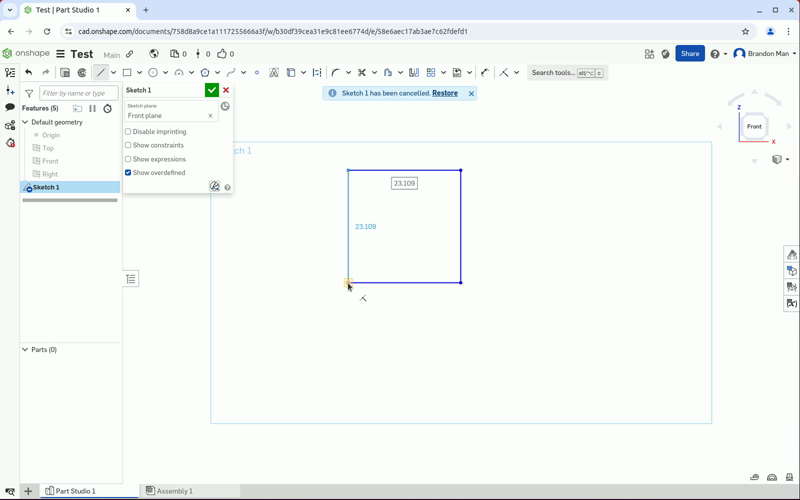
mouse_move(409, 246)
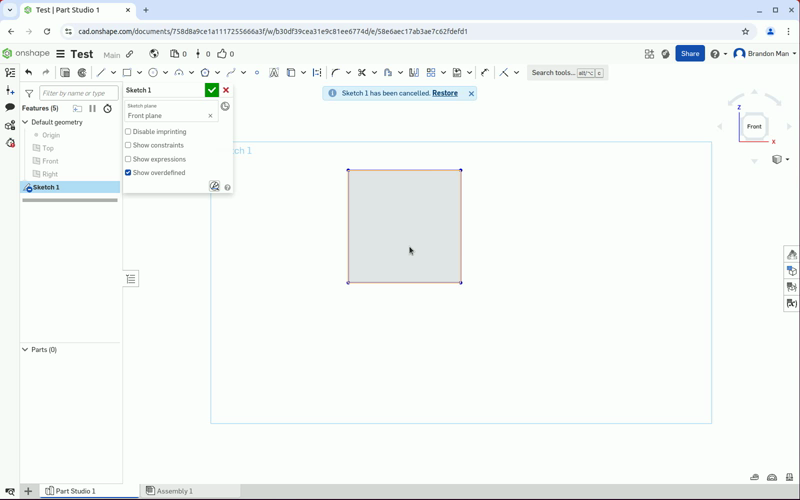
click(409, 246)
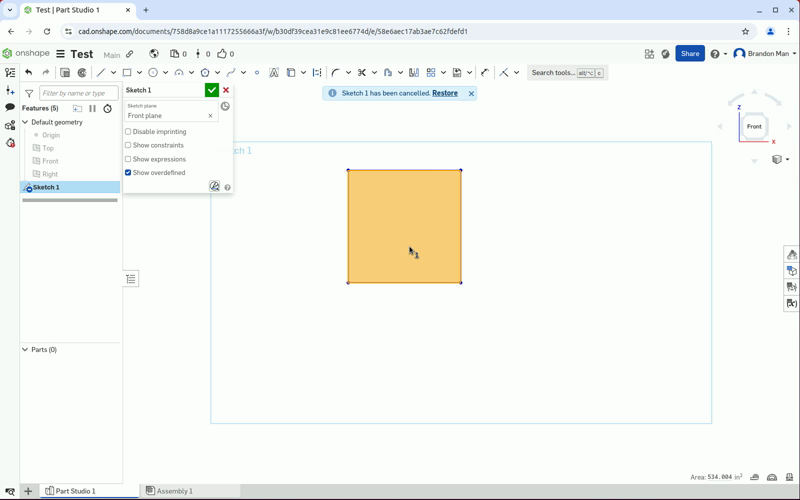
mouse_move(73, 352)
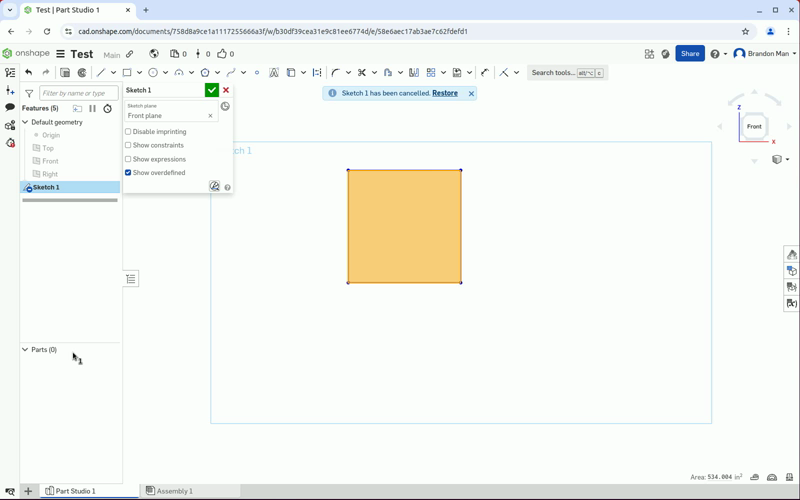
key(shift+y)
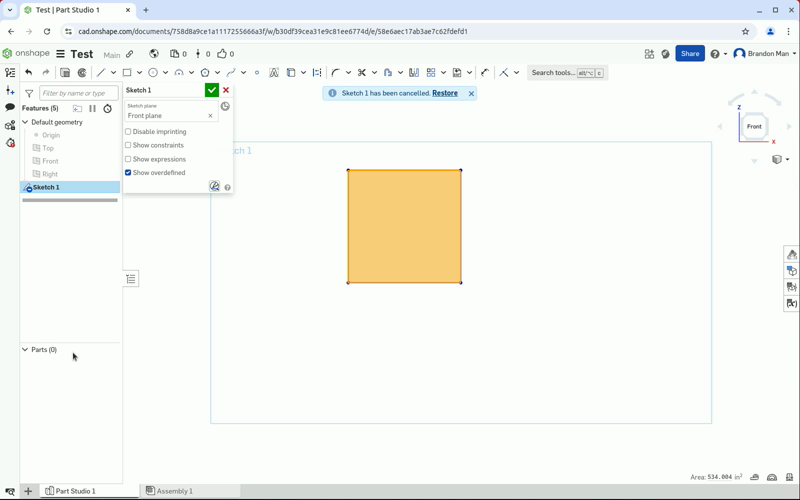
key(shift+e)
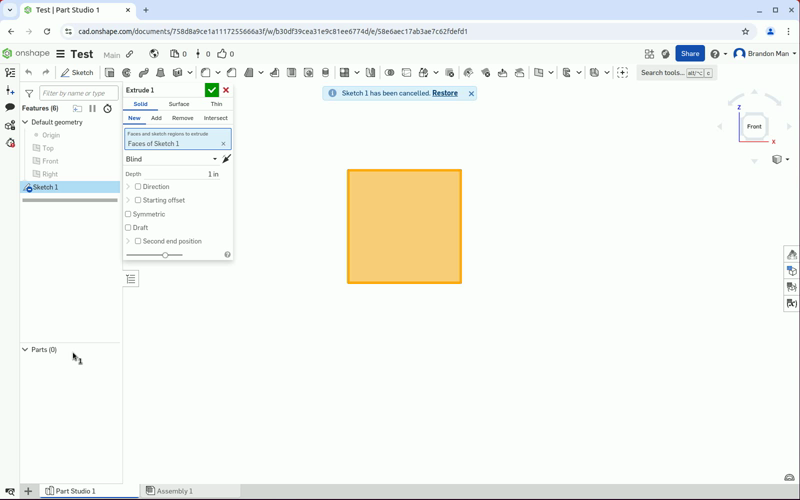
mouse_move(143, 106)
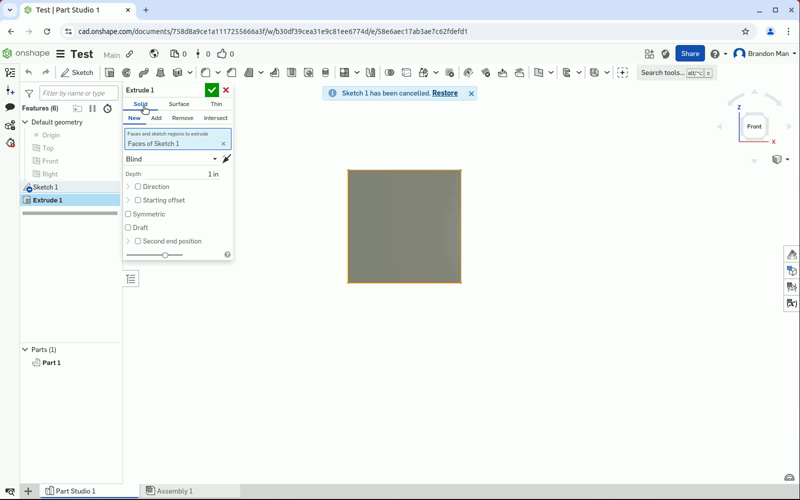
click(143, 106)
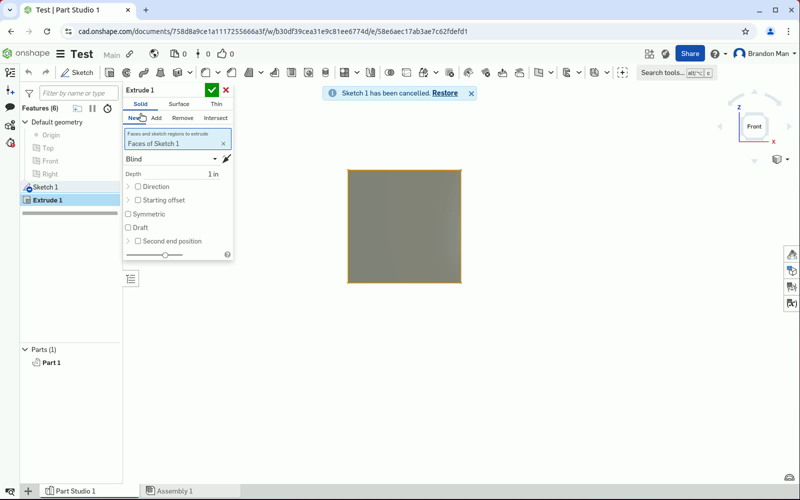
mouse_move(137, 120)
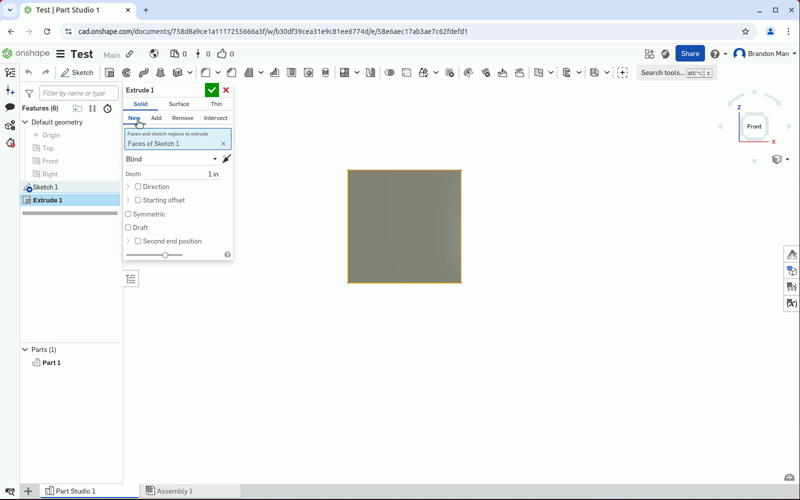
click(137, 120)
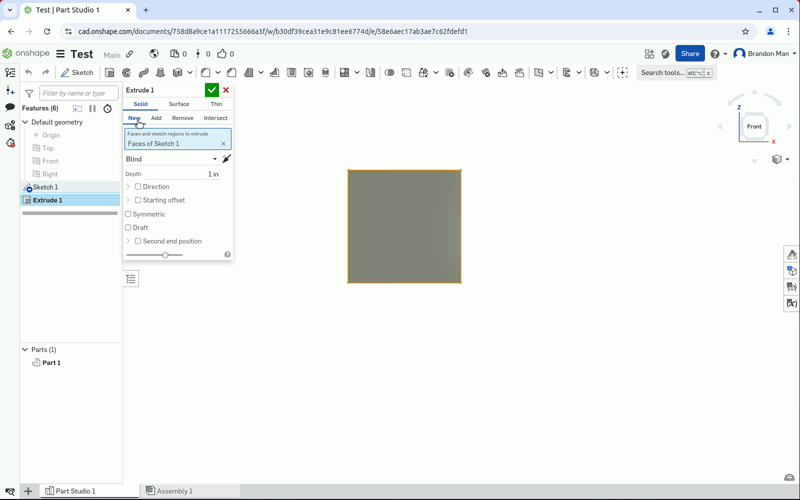
key(tab, 4)
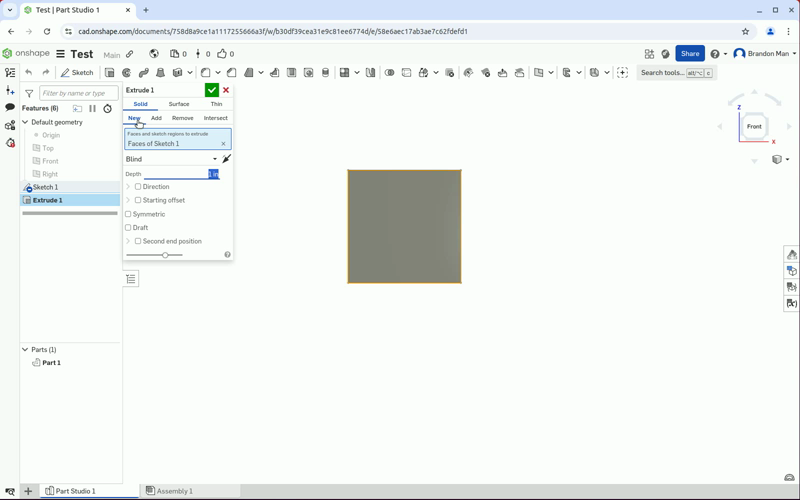
text(23.108)
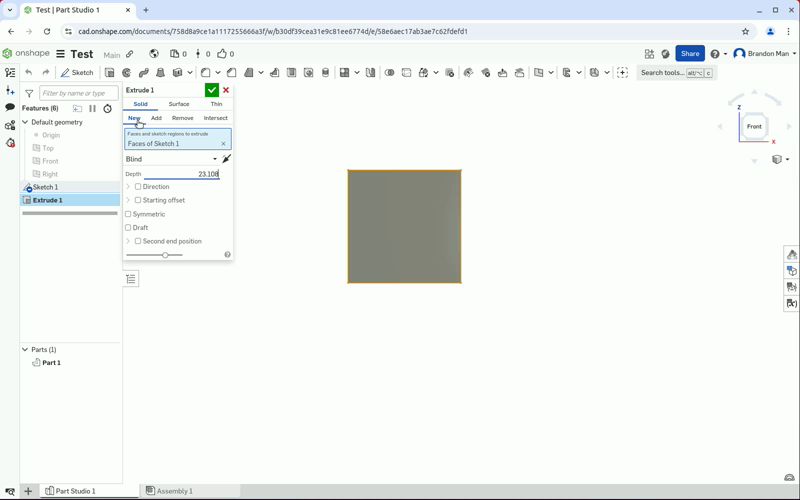
key(enter)
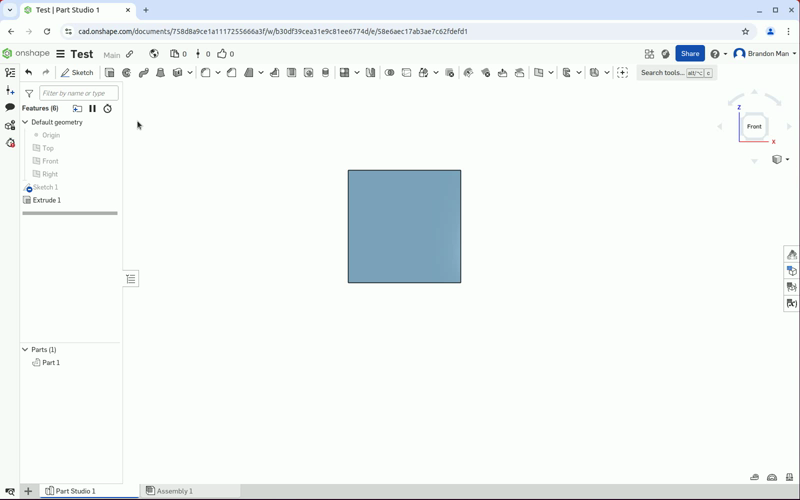
key(shift+h)
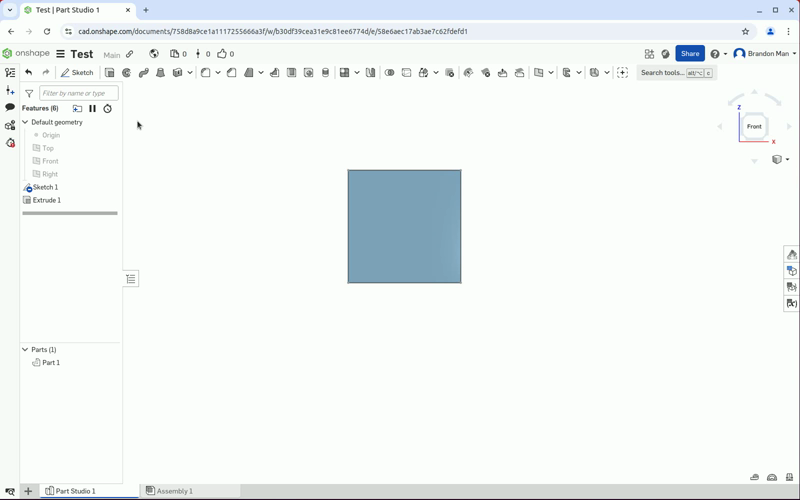
key(shift+h)
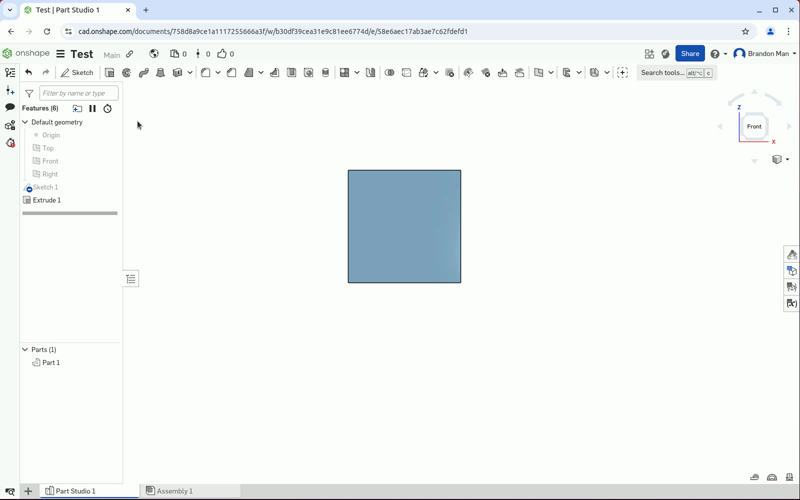
mouse_move(73, 189)
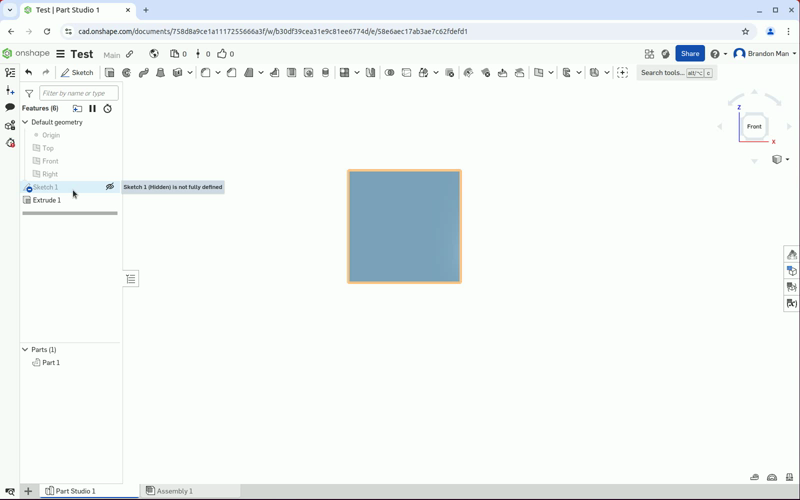
click(73, 189)
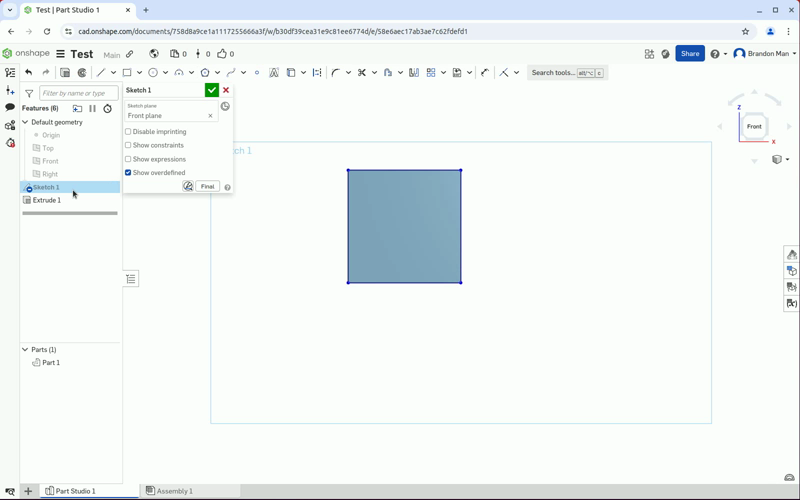
mouse_move(229, 92)
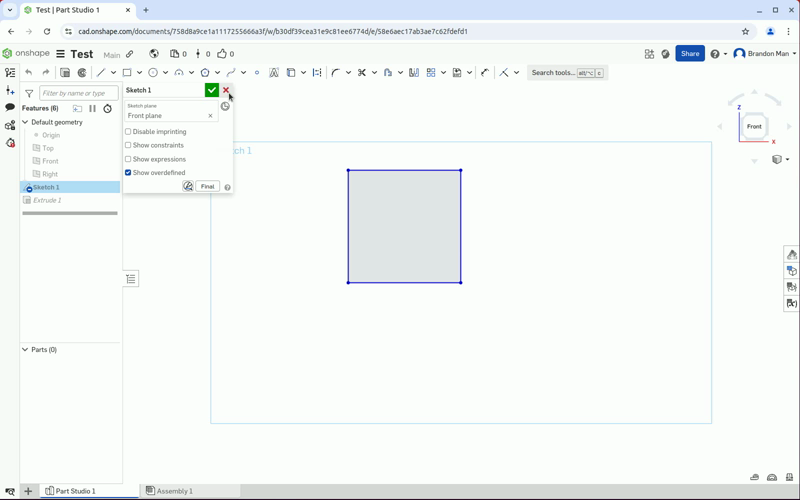
click(229, 92)
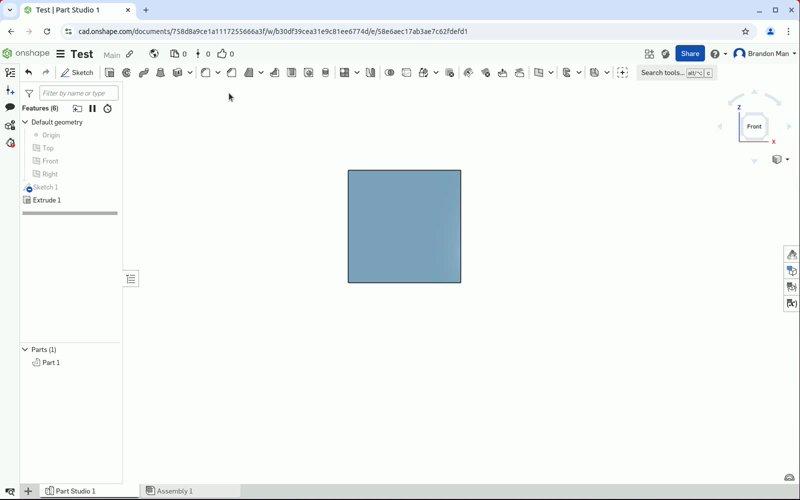
mouse_move(541, 75)
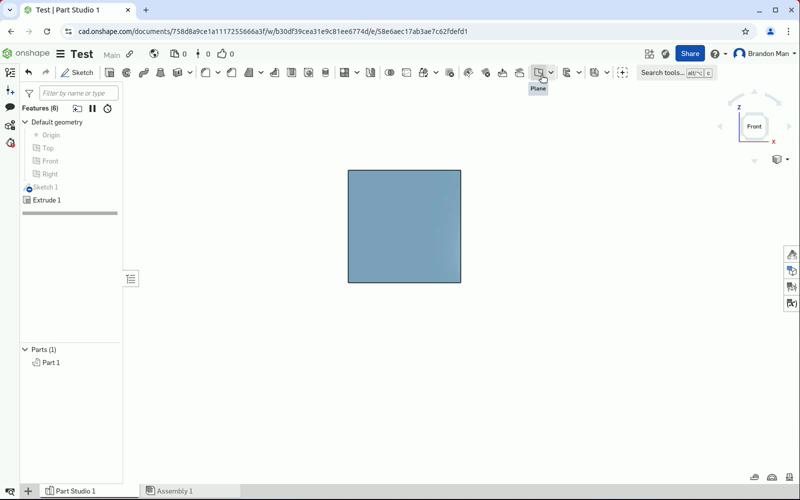
click(541, 75)
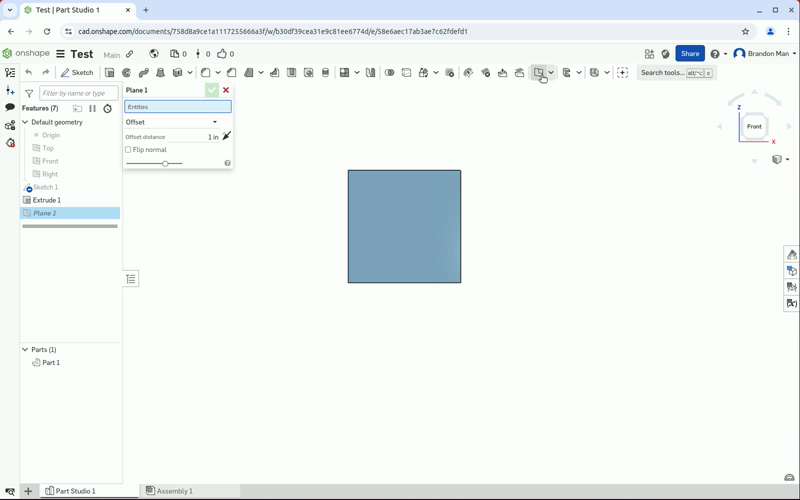
mouse_move(73, 163)
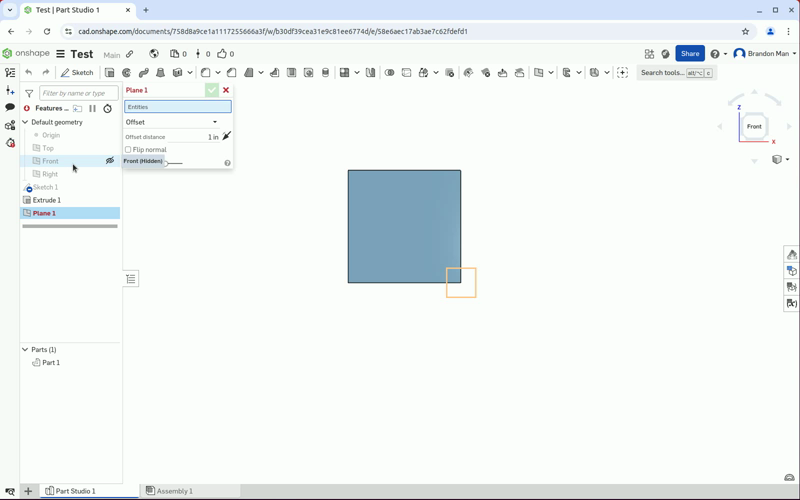
click(73, 163)
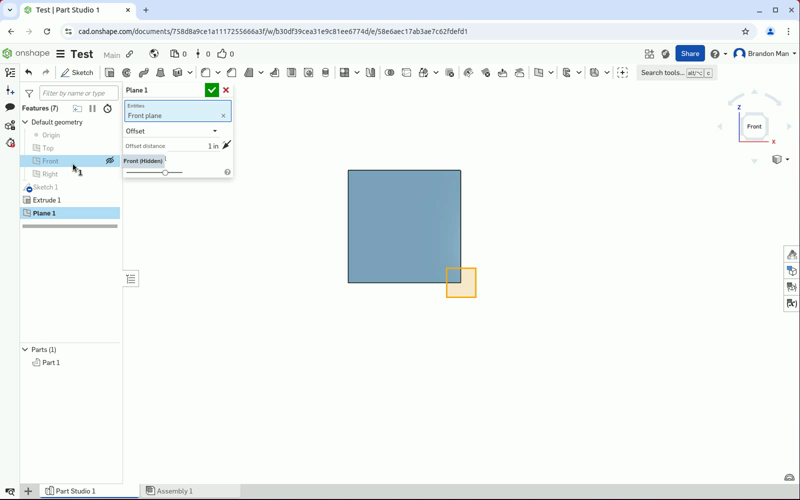
key(tab, 2)
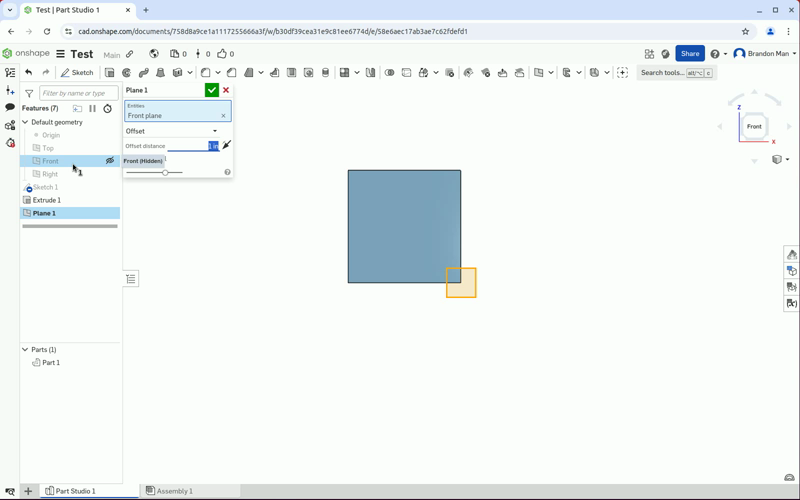
text(23.108)
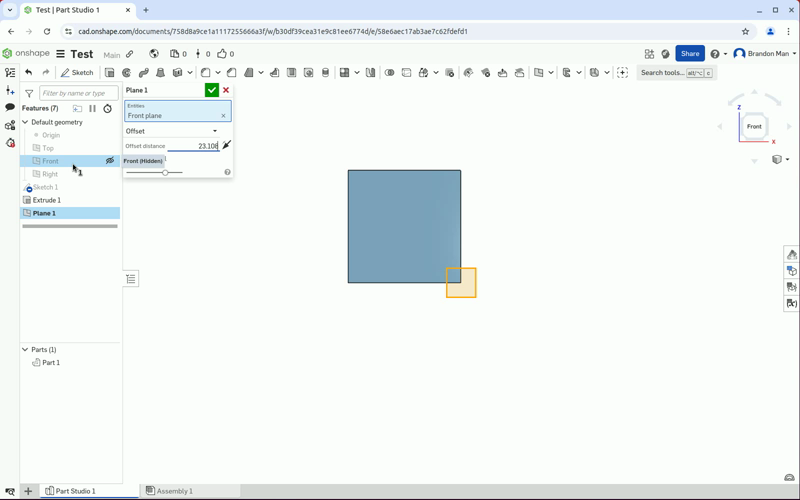
key(enter, 2)
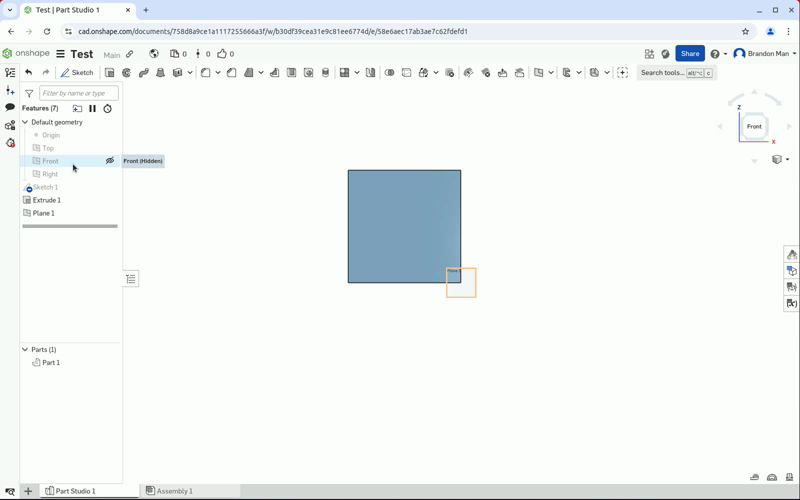
key(shift+s)
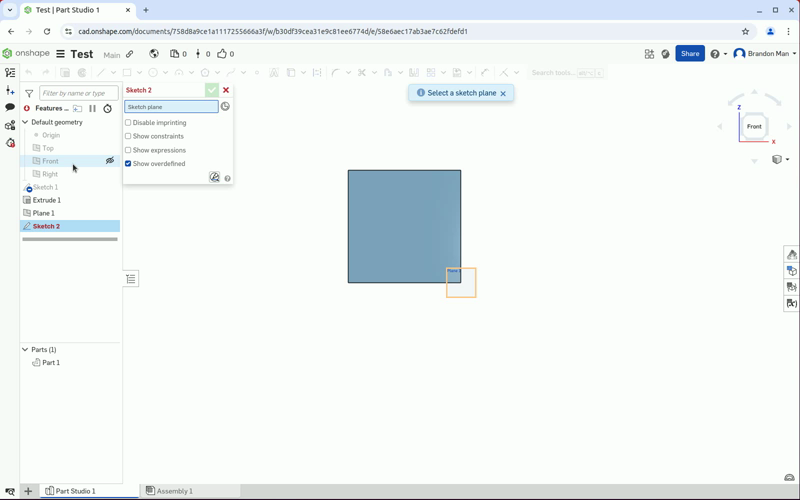
mouse_move(73, 215)
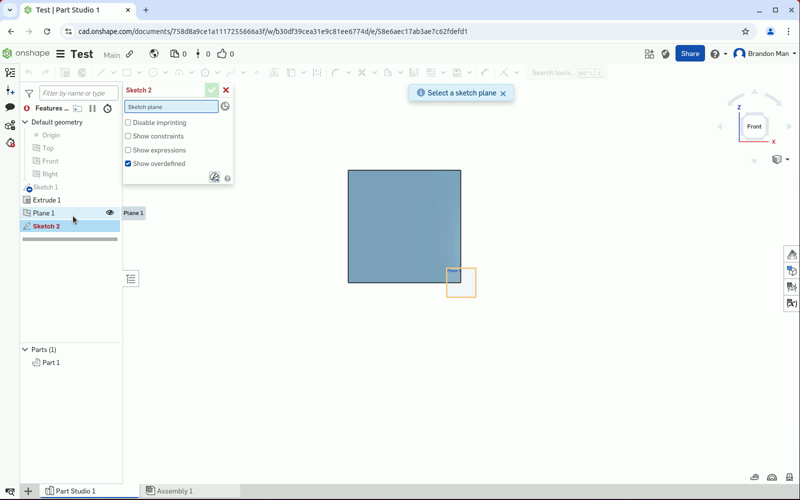
click(73, 215)
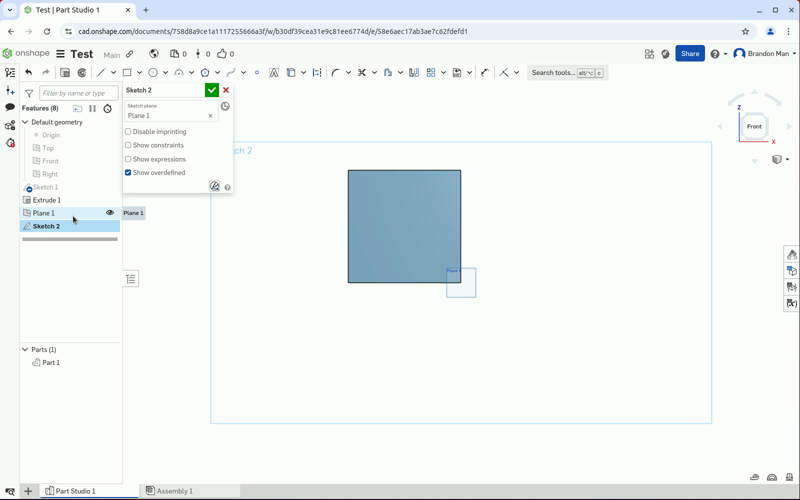
mouse_move(73, 352)
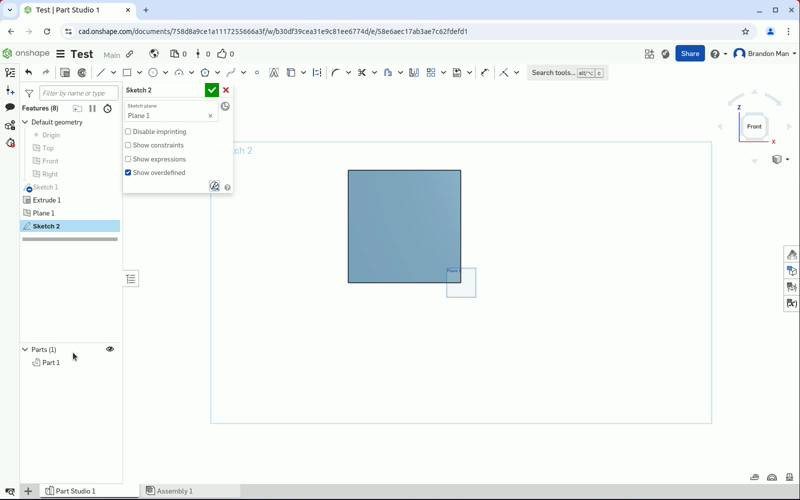
key(y)
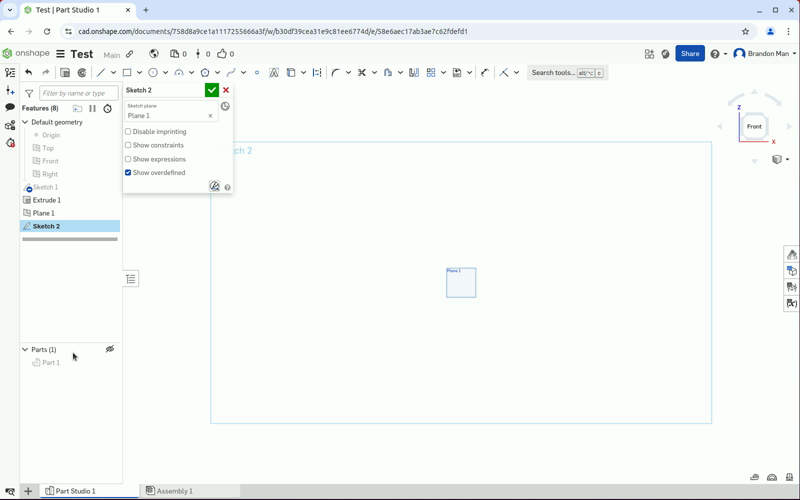
key(l)
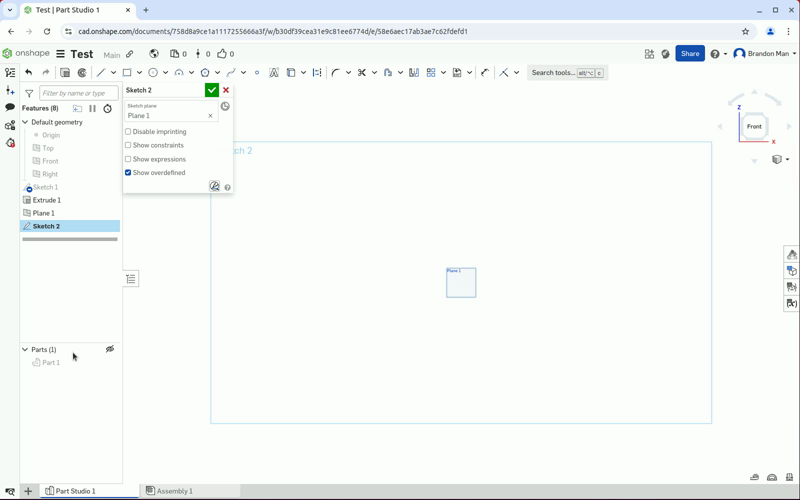
key_down(shift)
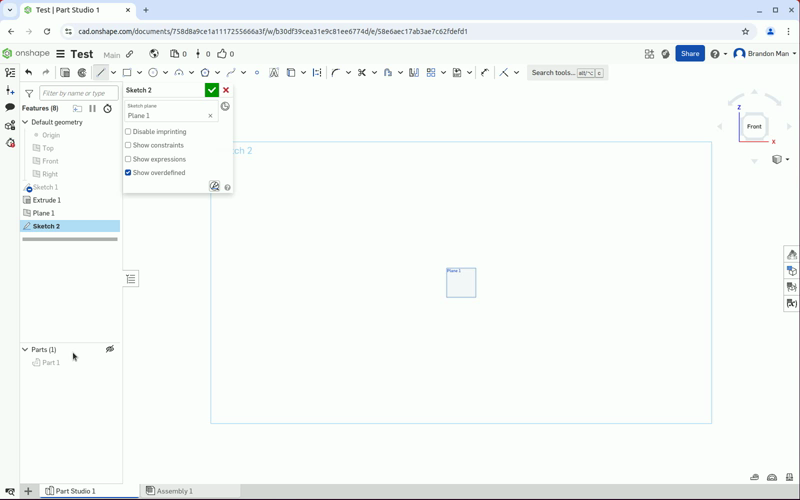
mouse_move(404, 282)
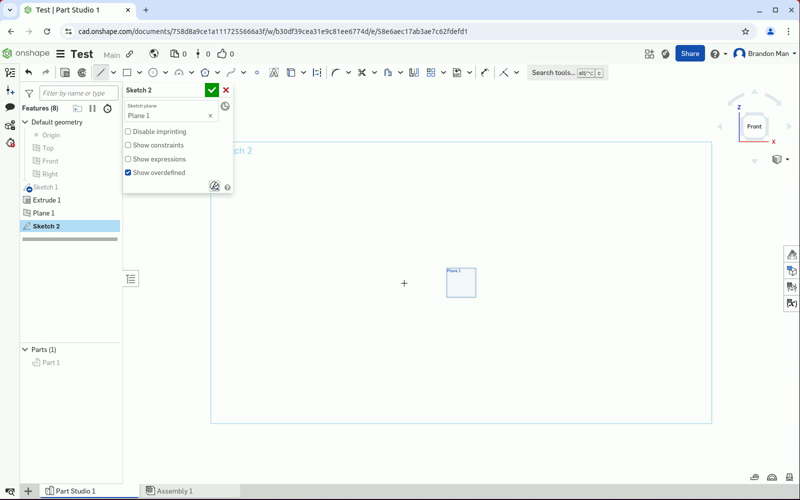
click(404, 282)
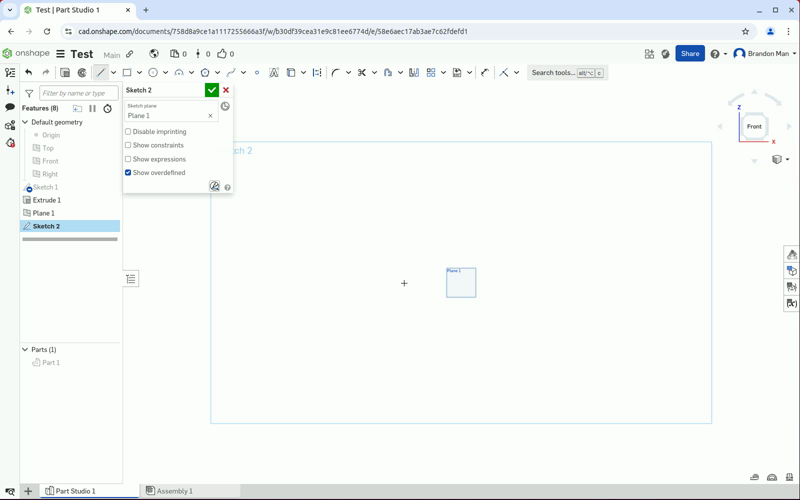
key_up(shift)
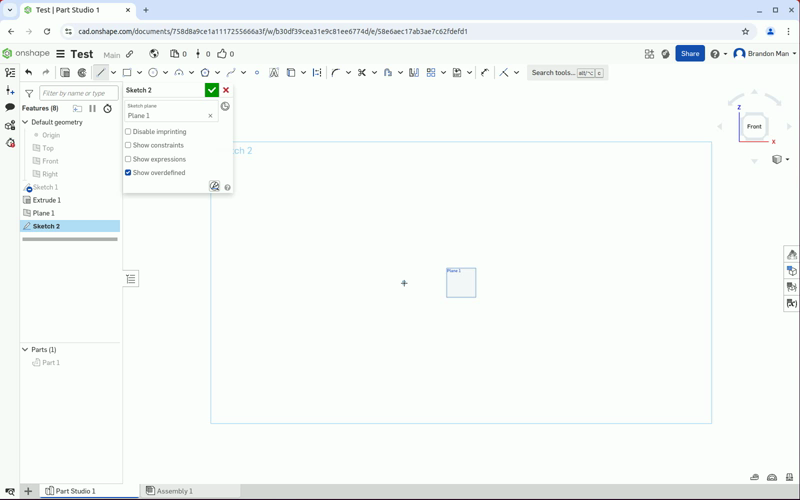
key_down(shift)
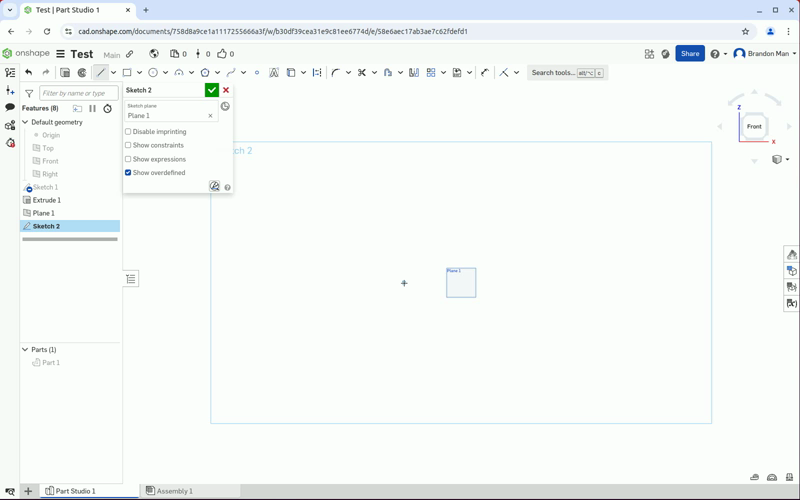
mouse_move(434, 282)
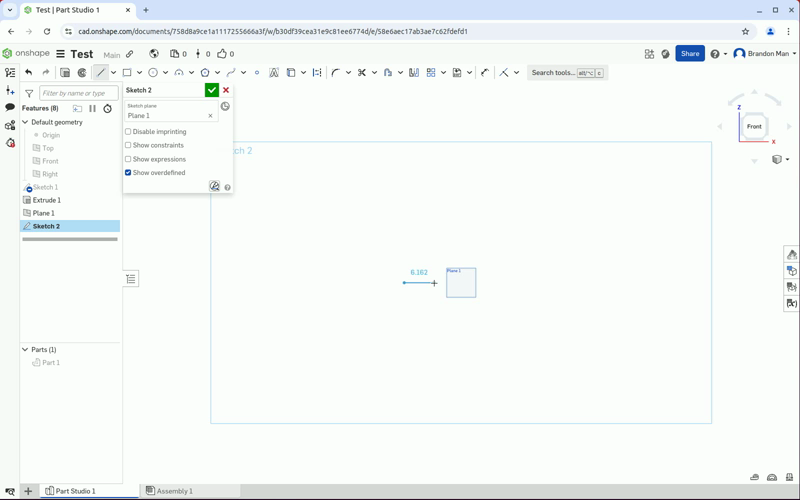
mouse_move(461, 282)
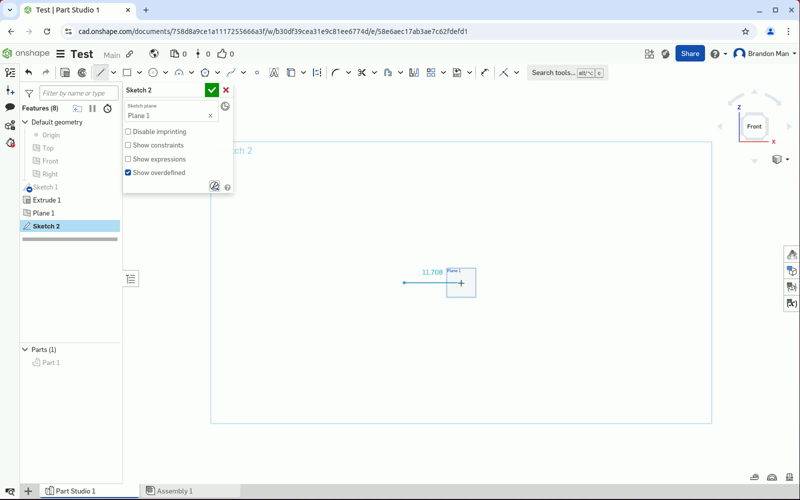
click(461, 282)
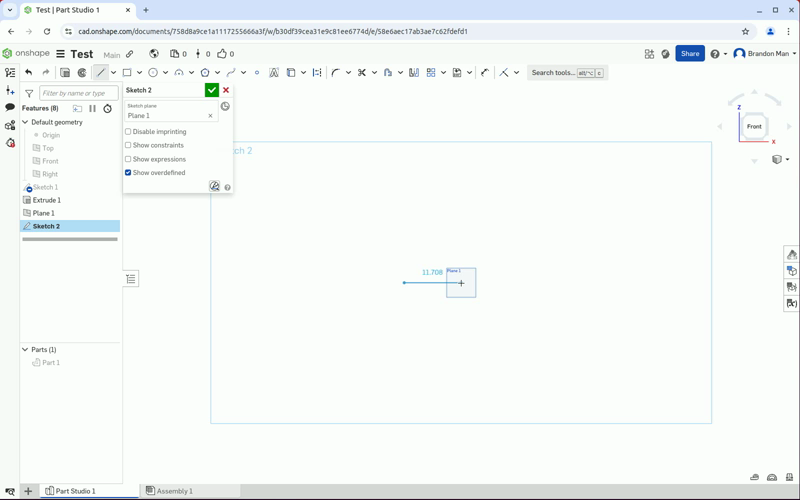
key_up(shift)
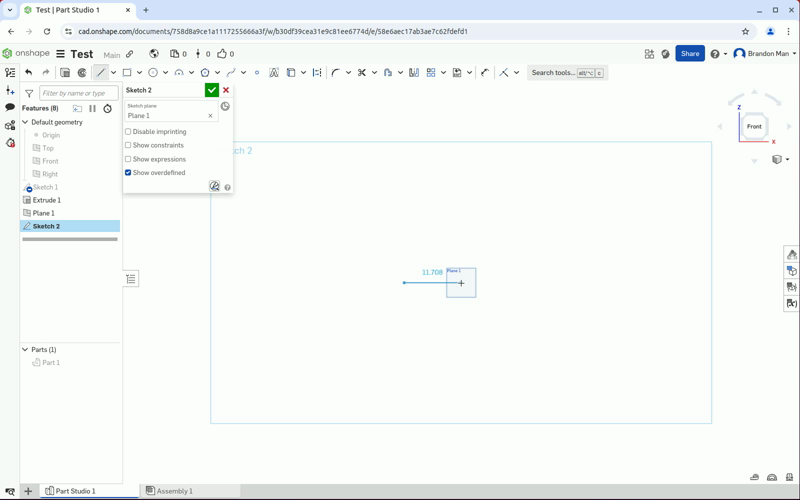
key_down(shift)
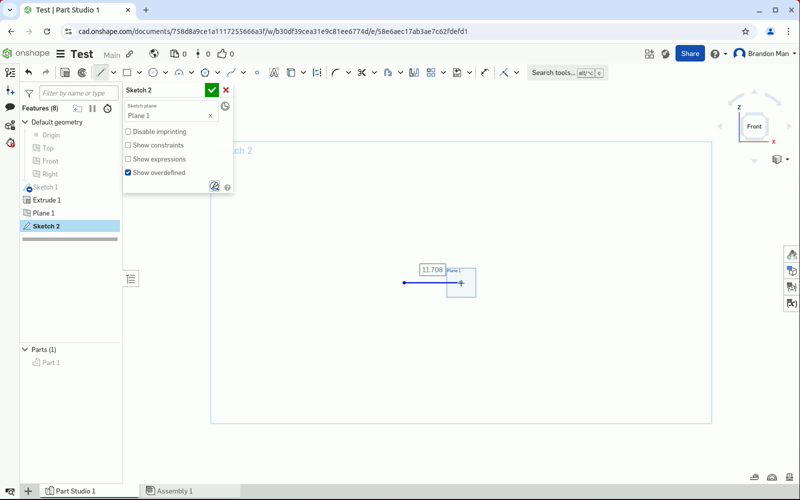
mouse_move(491, 282)
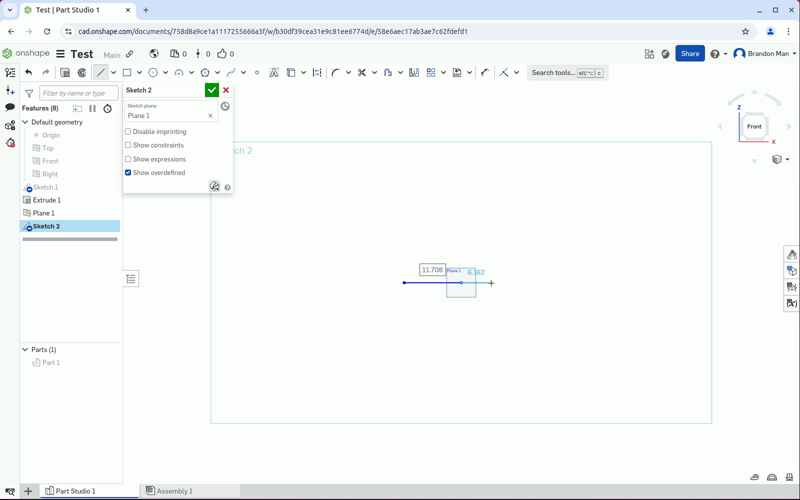
mouse_move(461, 226)
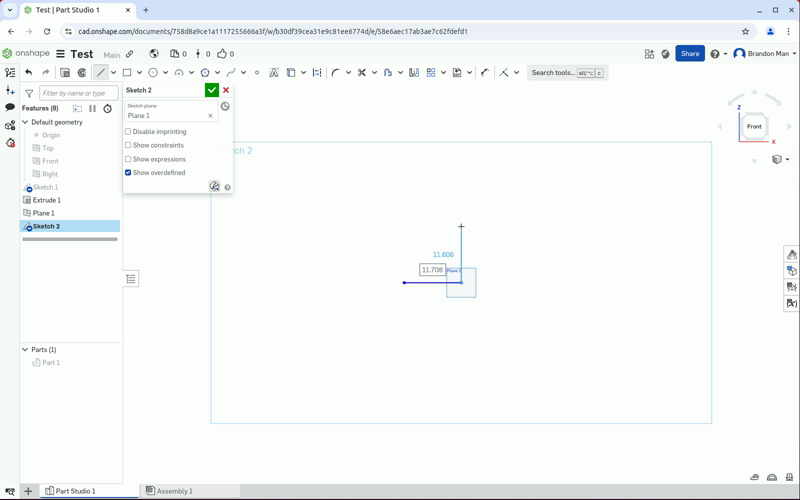
click(461, 226)
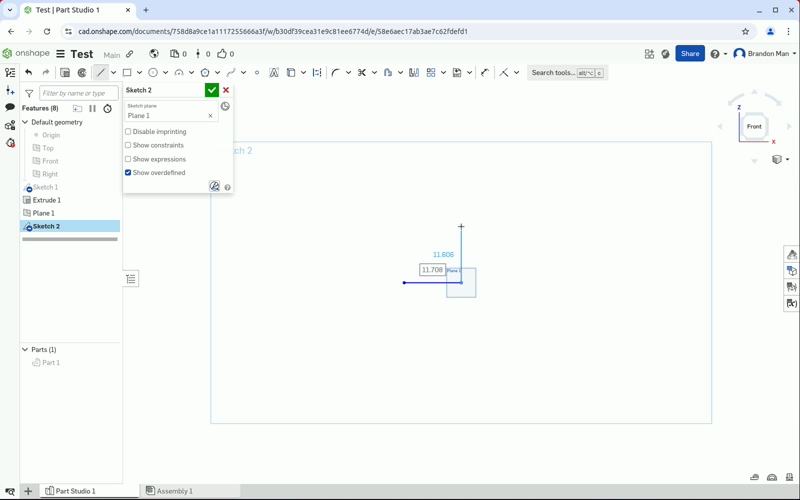
key_up(shift)
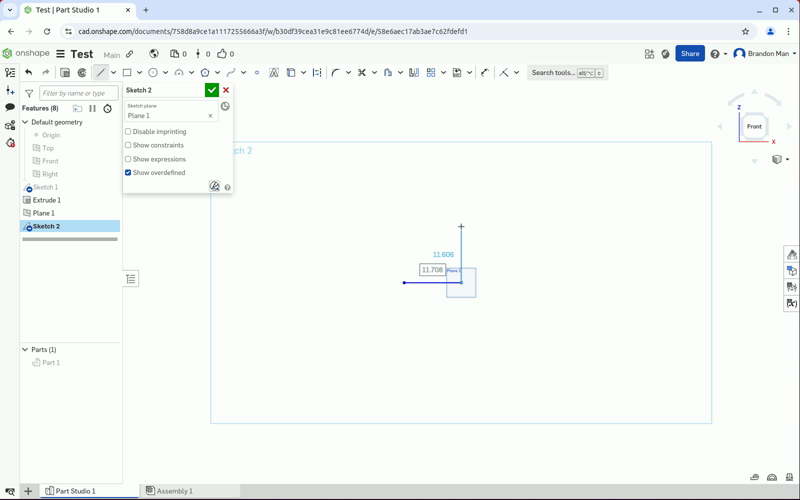
key_down(shift)
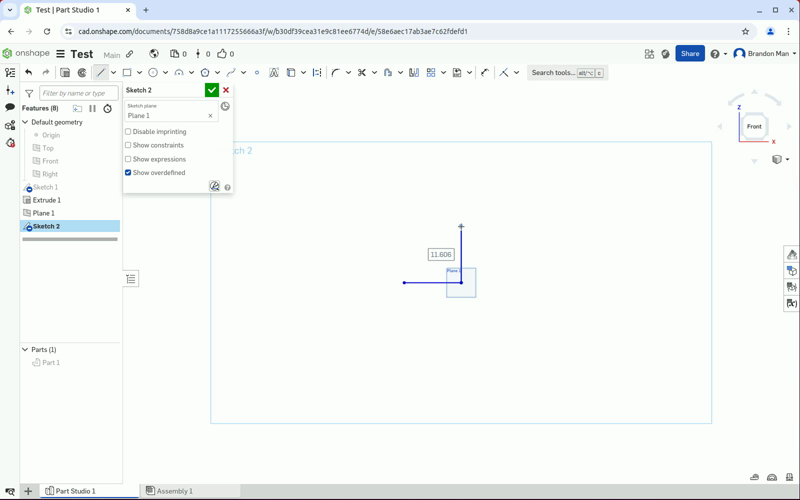
mouse_move(491, 226)
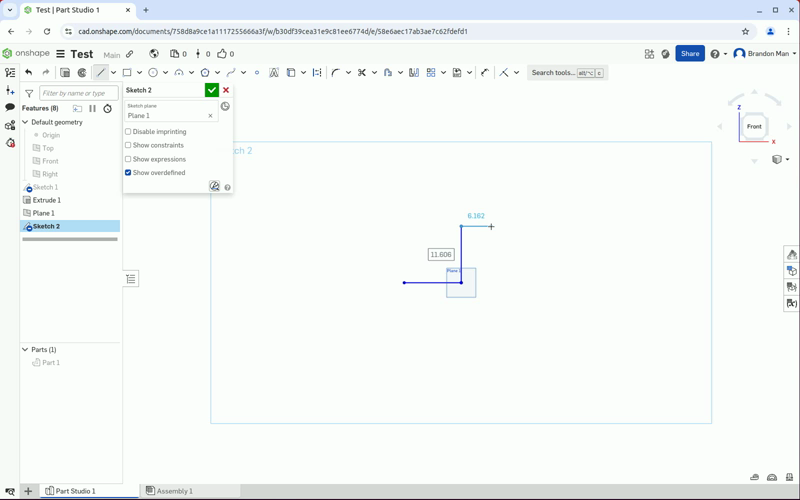
mouse_move(404, 226)
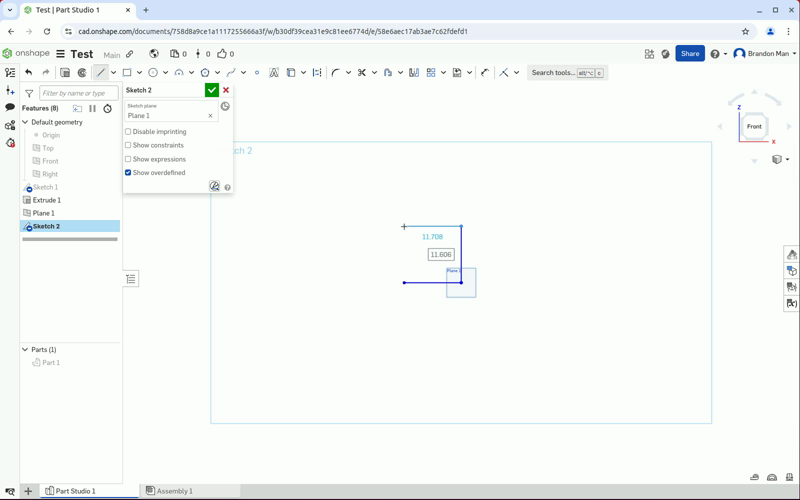
click(404, 226)
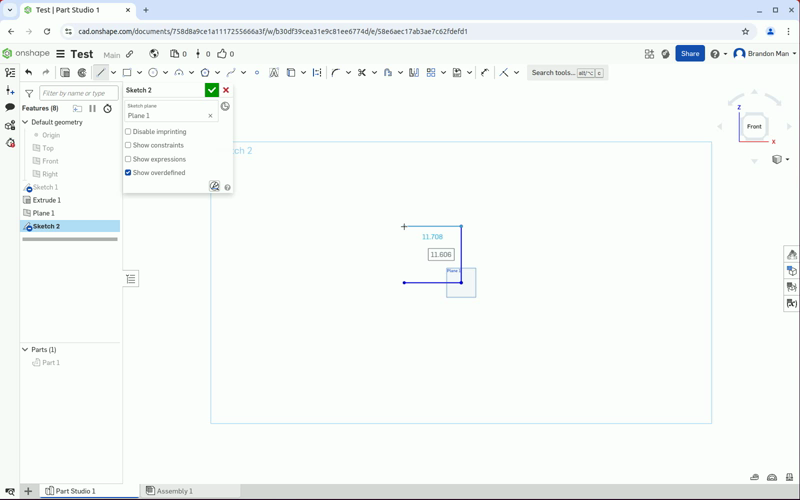
key_up(shift)
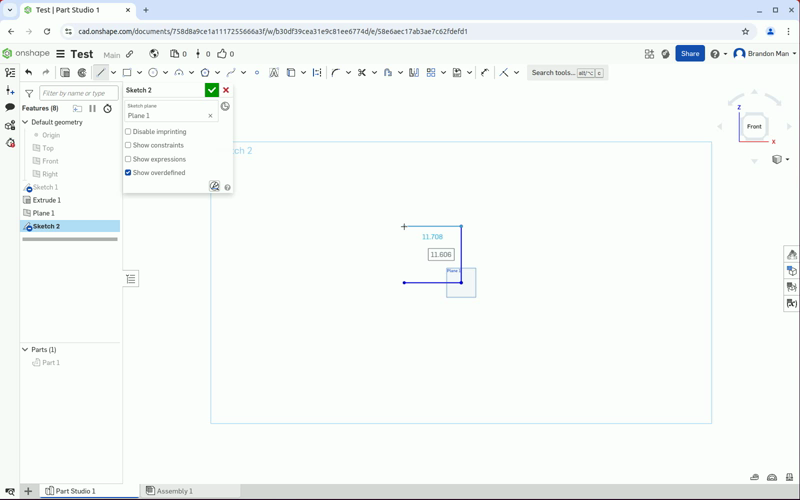
mouse_move(434, 226)
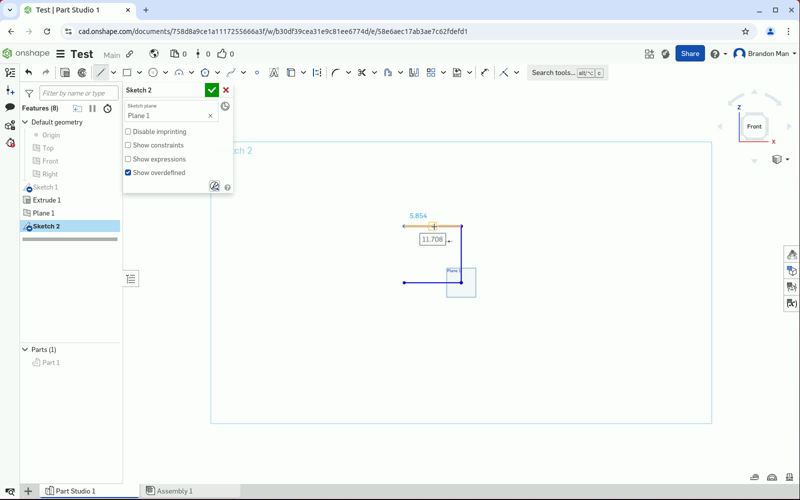
key_down(shift)
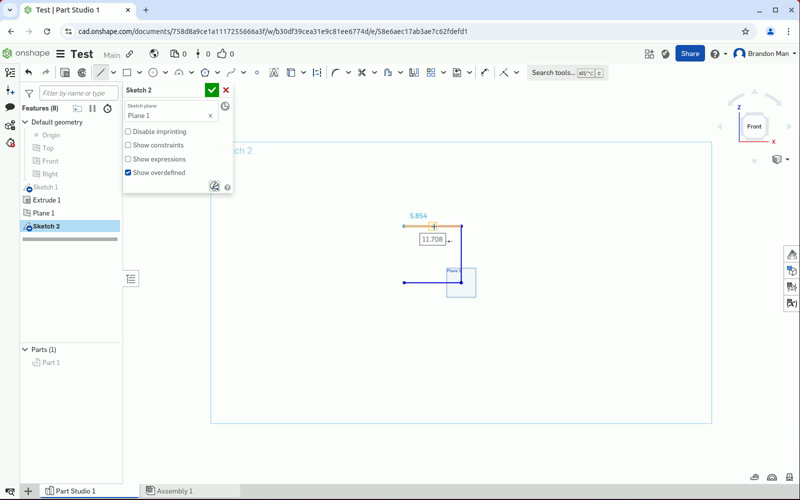
mouse_move(404, 282)
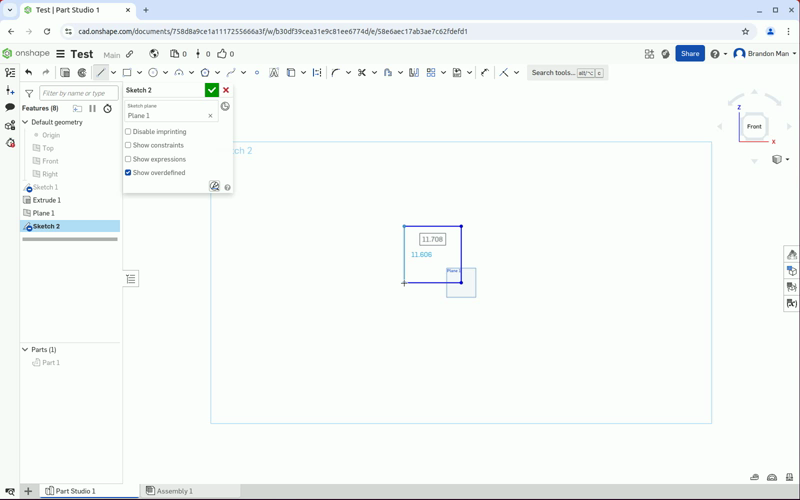
key_up(shift)
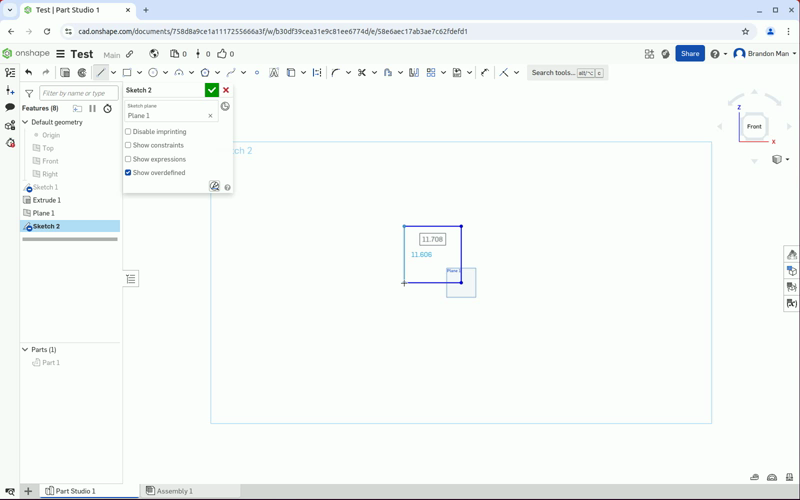
click(404, 282)
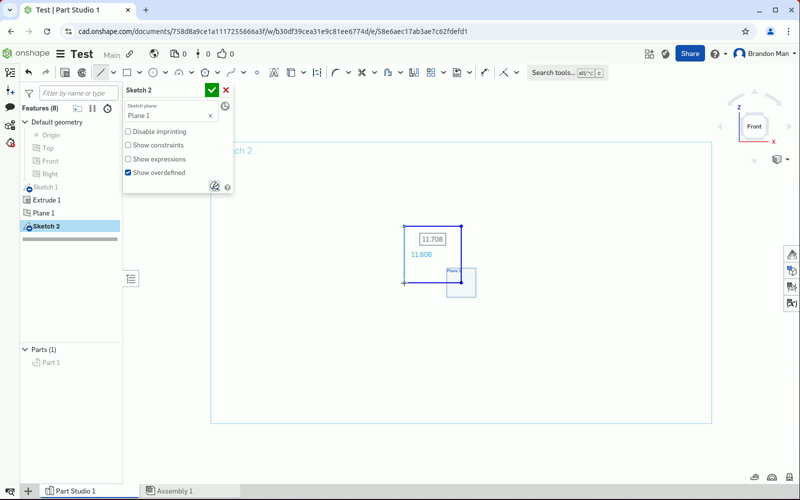
key(esc)
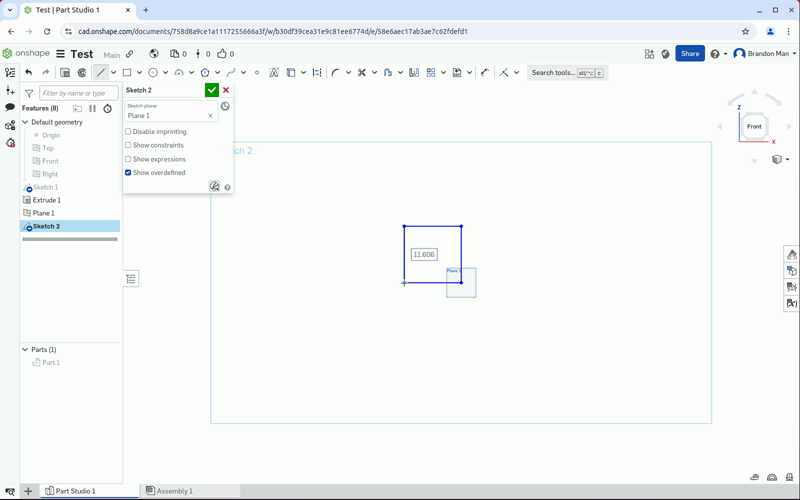
mouse_move(427, 259)
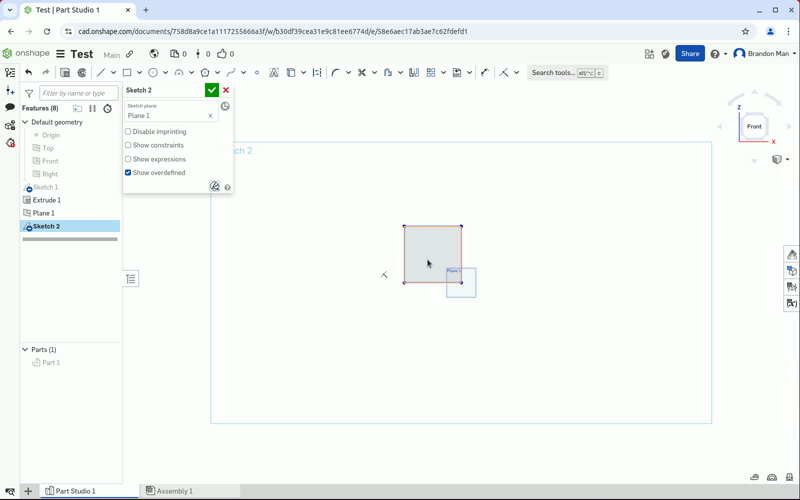
click(427, 259)
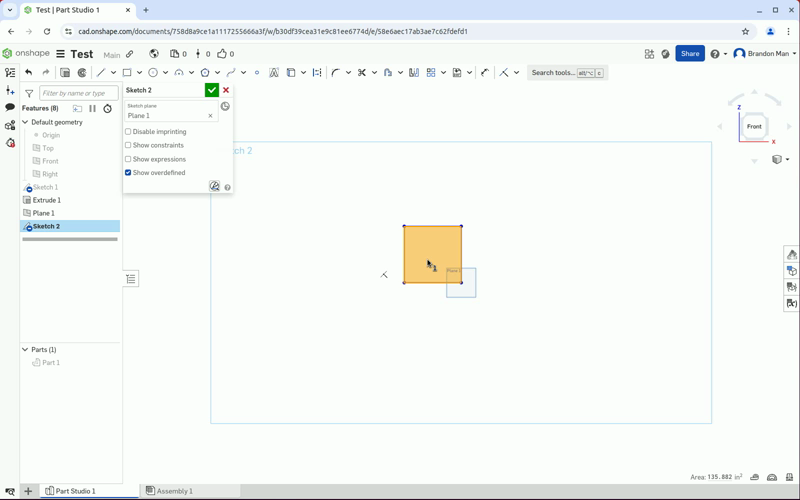
mouse_move(73, 352)
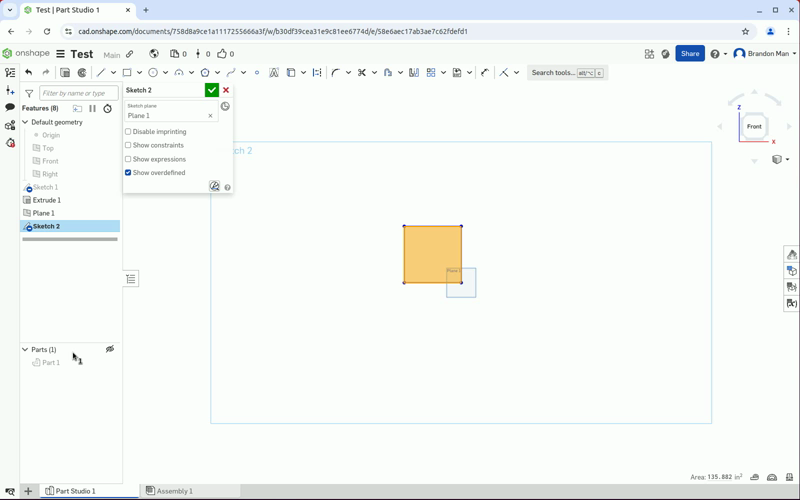
key(shift+y)
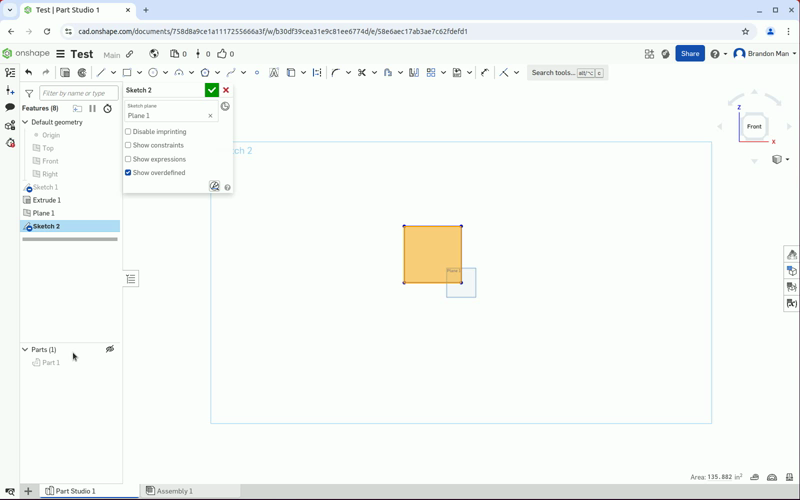
key(shift+e)
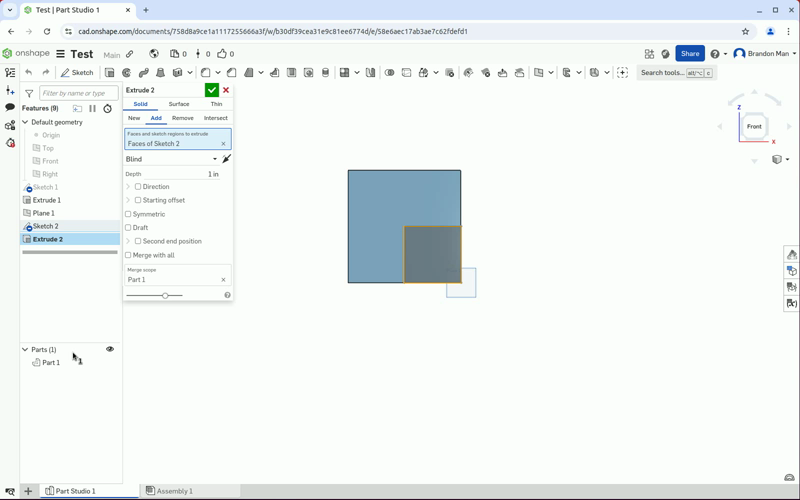
mouse_move(143, 106)
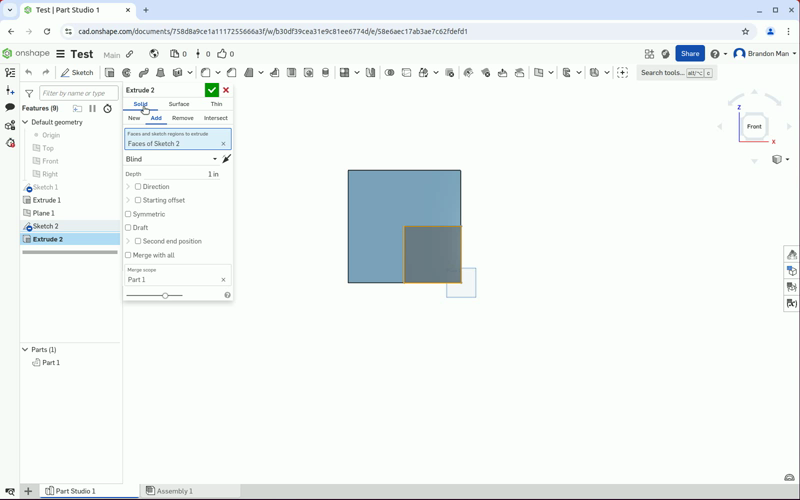
click(143, 106)
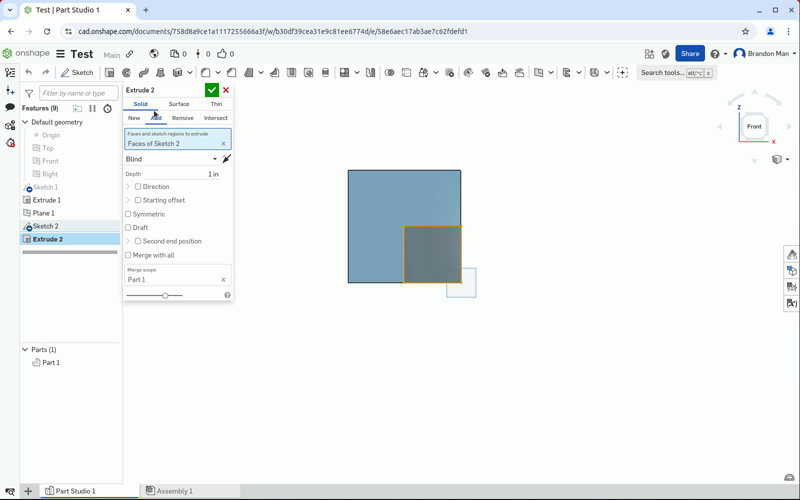
mouse_move(186, 120)
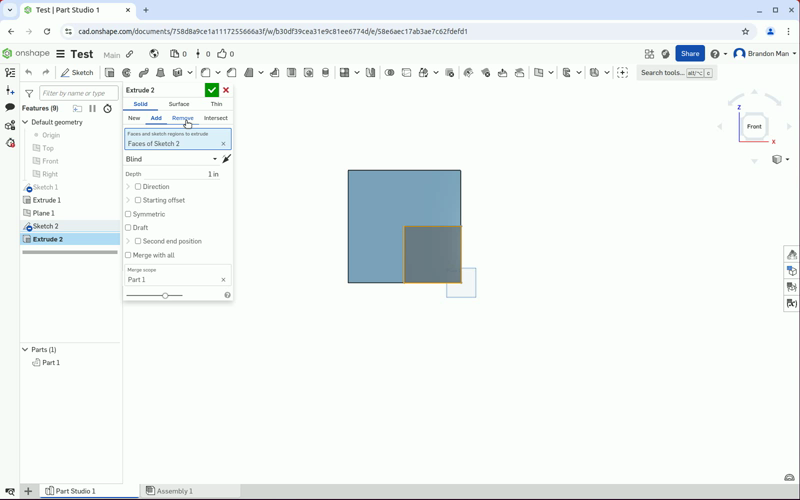
click(186, 120)
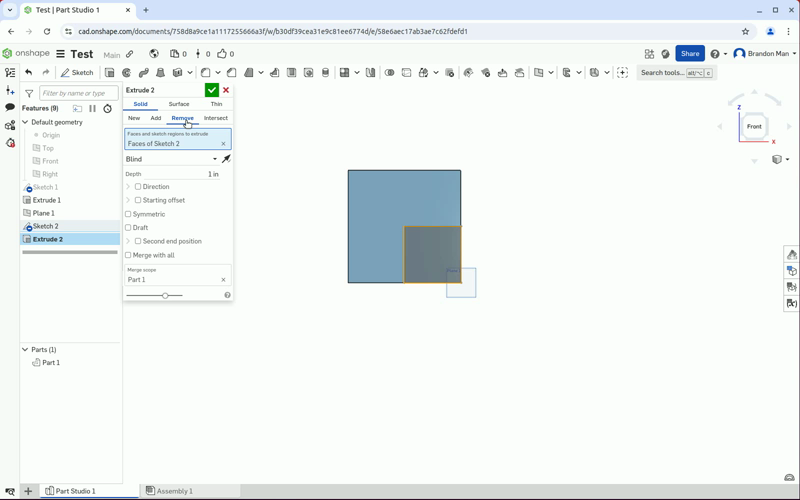
key(tab, 4)
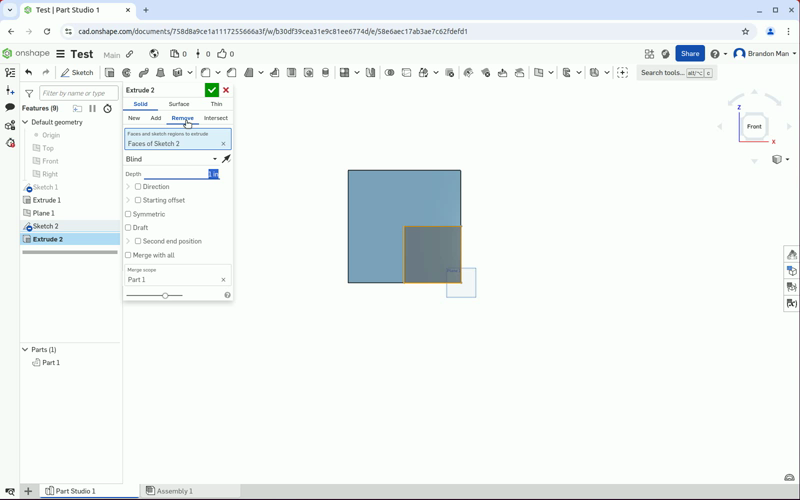
text(11.554)
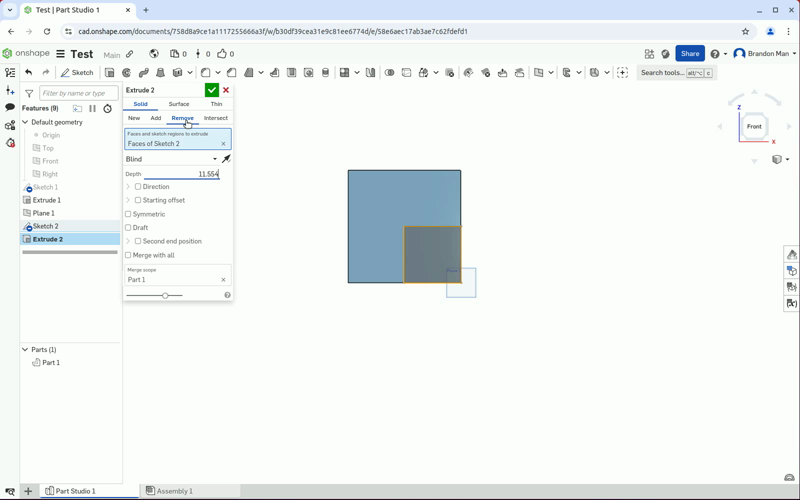
key(tab, 6)
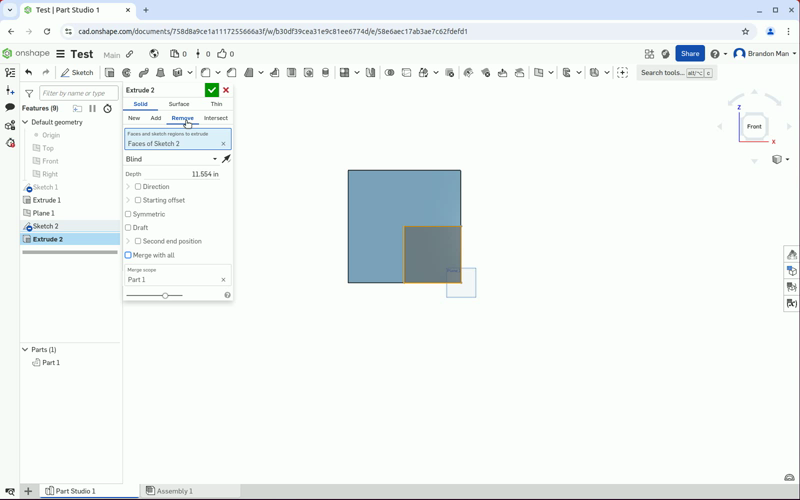
key(space)
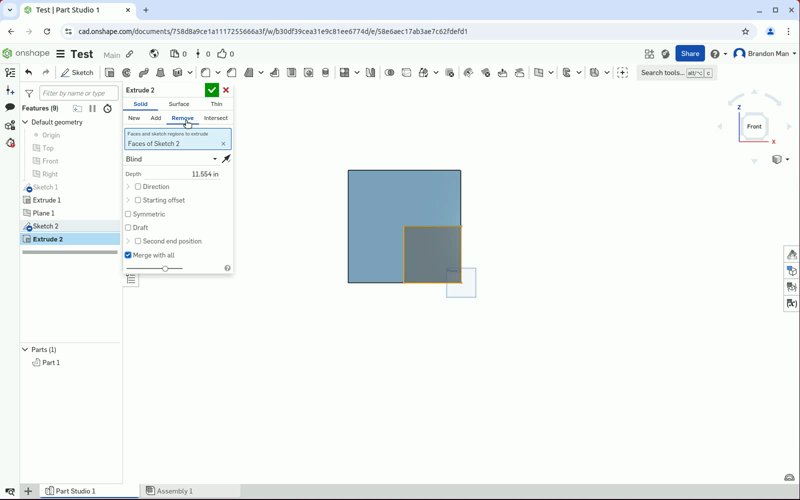
key(enter)
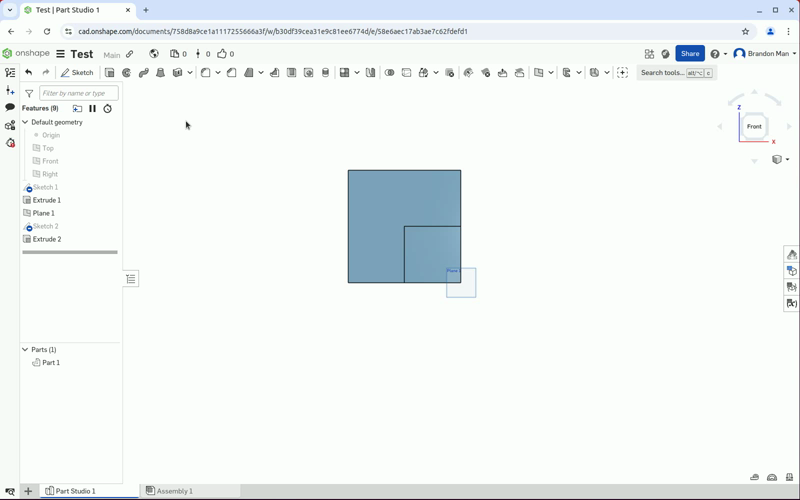
key(shift+h)
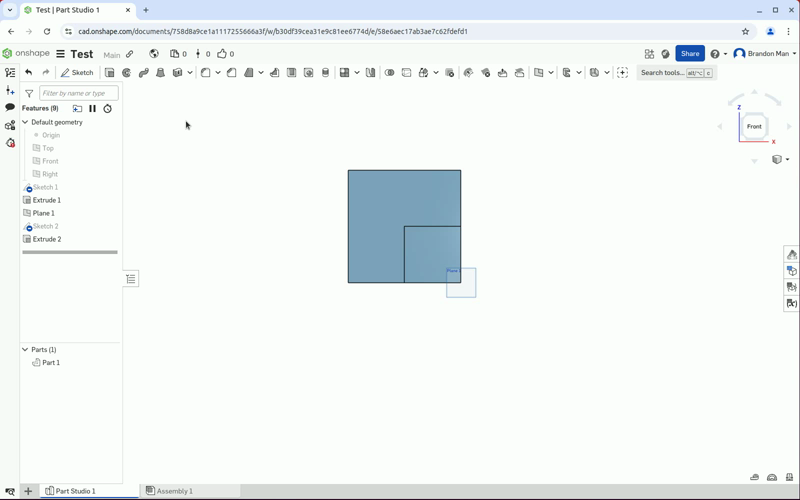
key(shift+h)
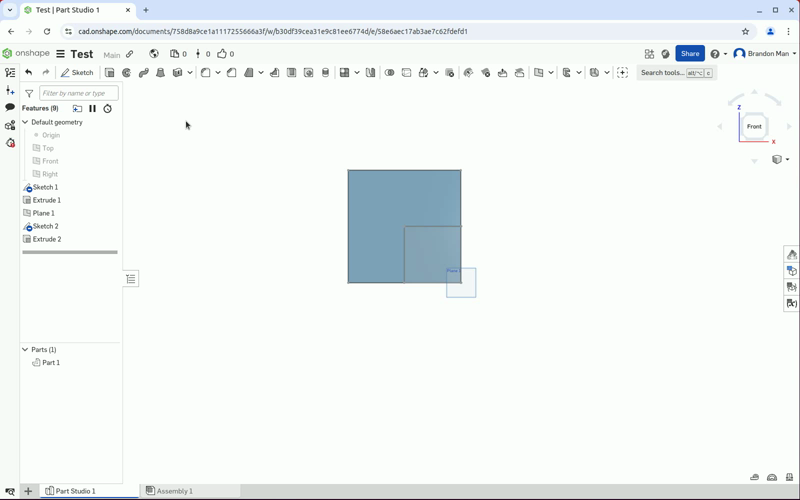
key(shift+7)
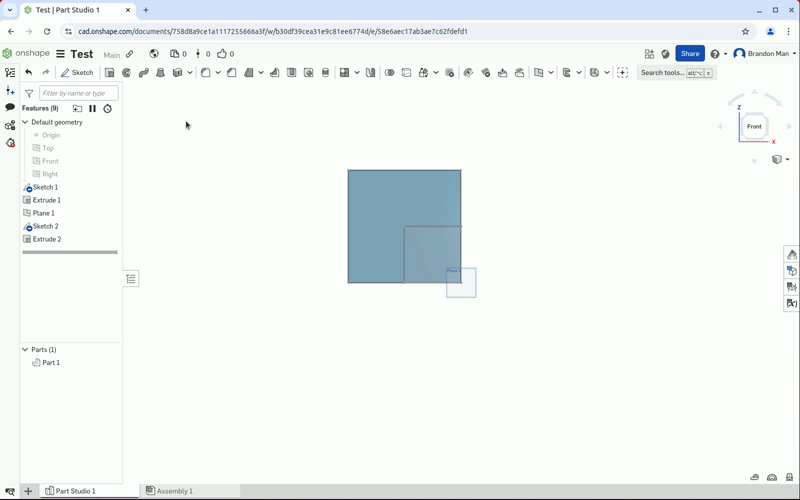
key(left, 2)
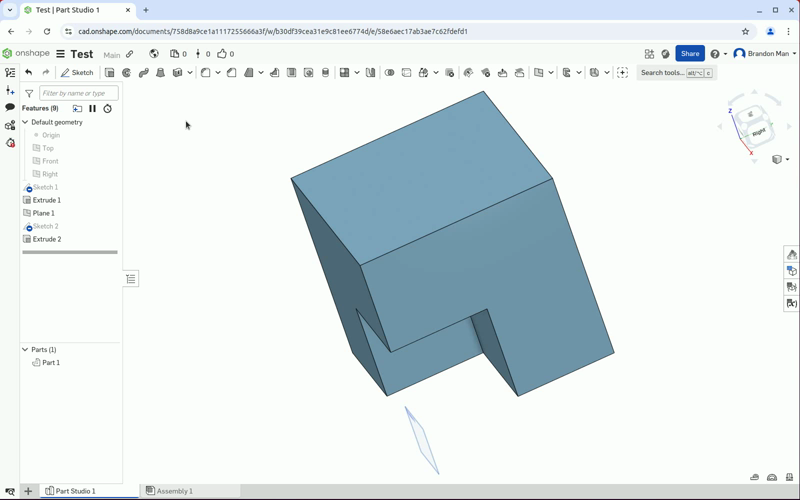
key(down, 2)
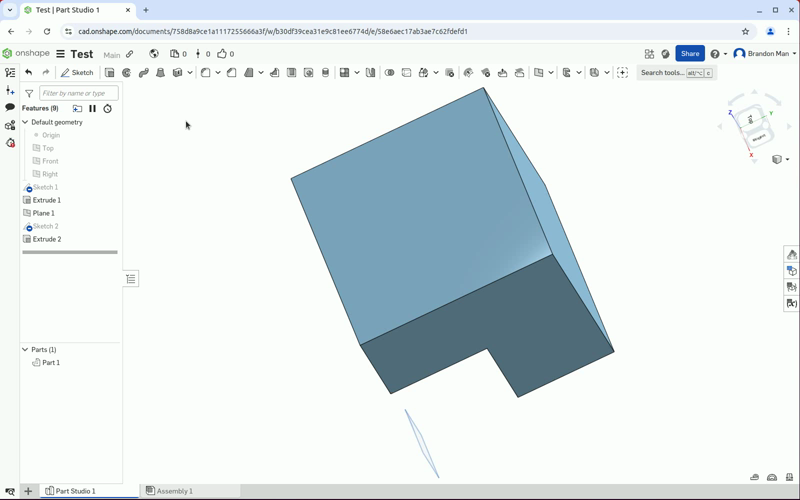
key(up, 2)
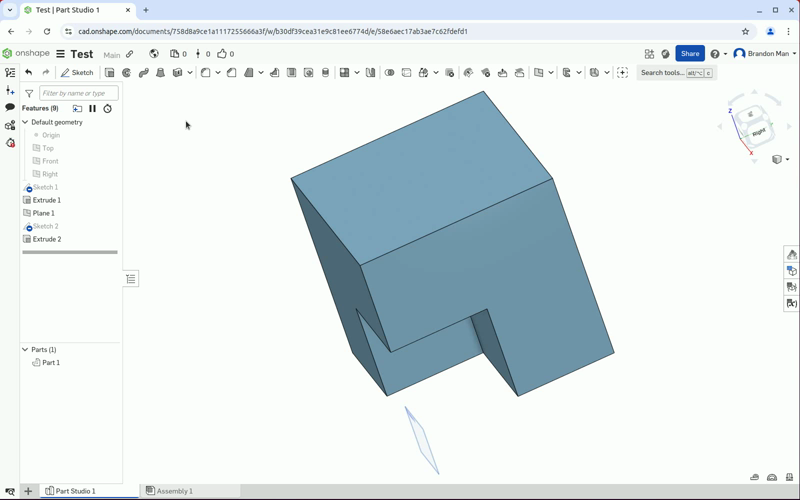
key(right, 2)
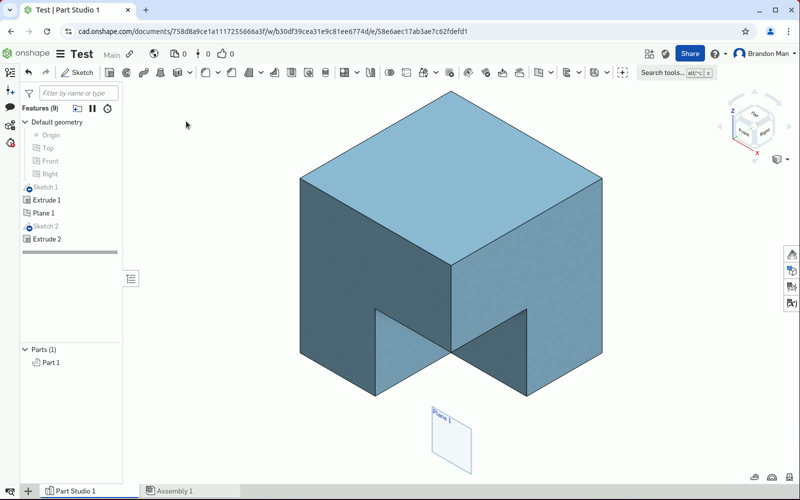
mouse_move(73, 189)
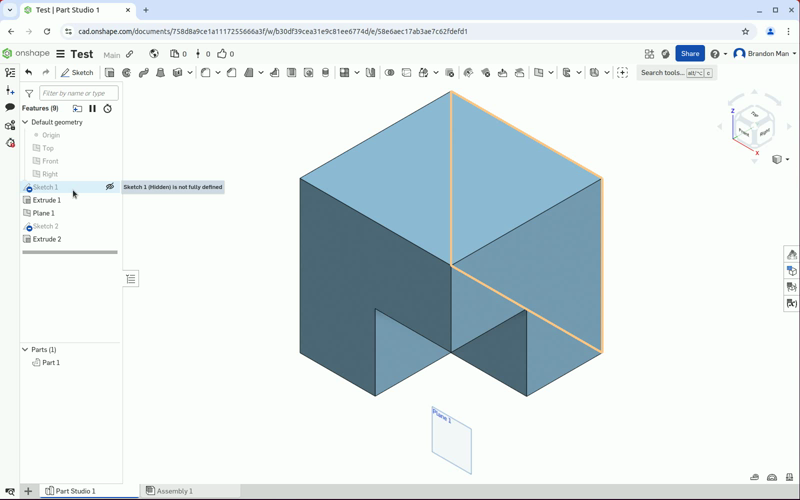
click(73, 189)